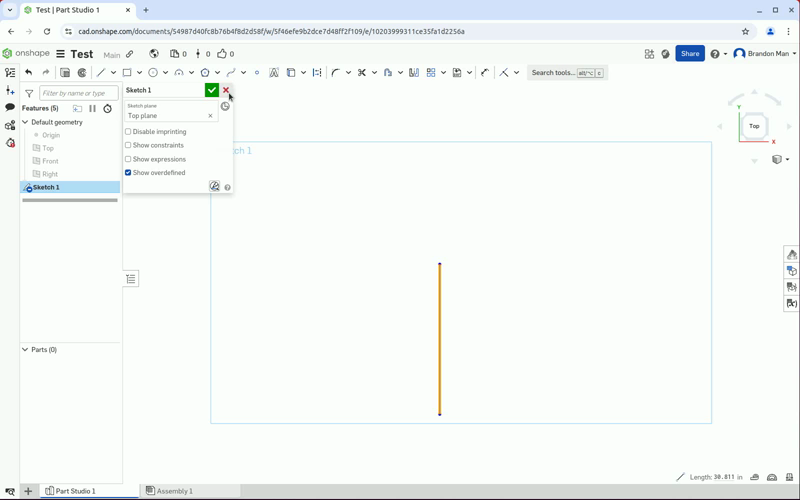
key(shift+h)
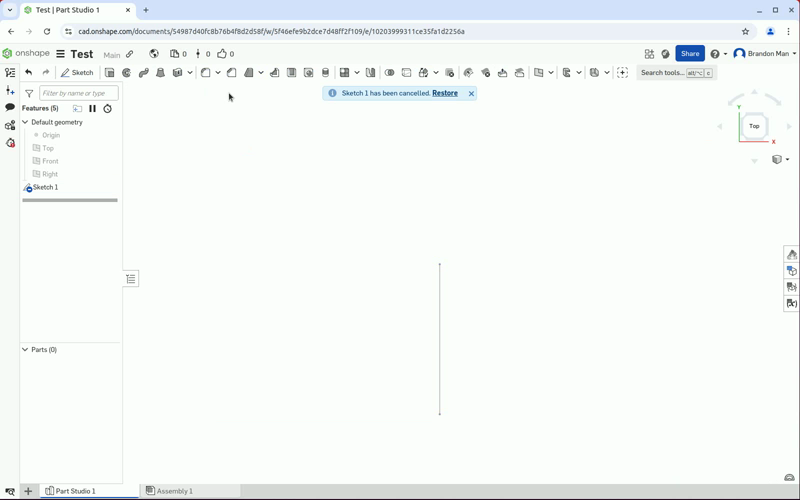
key(shift+s)
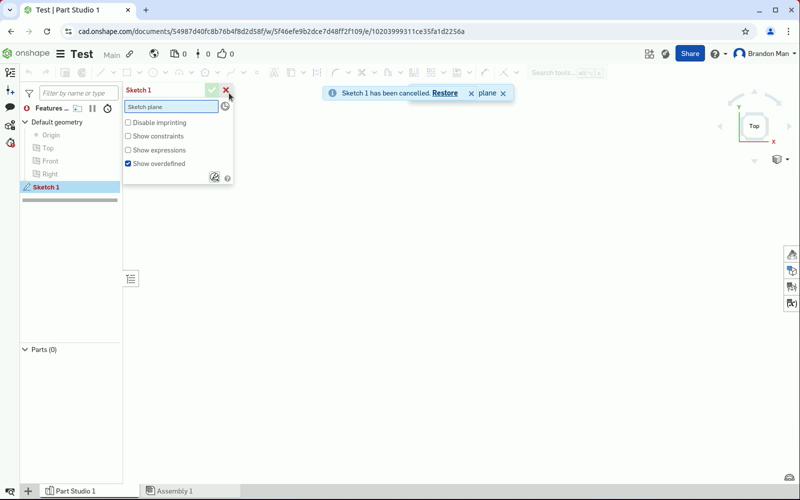
mouse_move(73, 150)
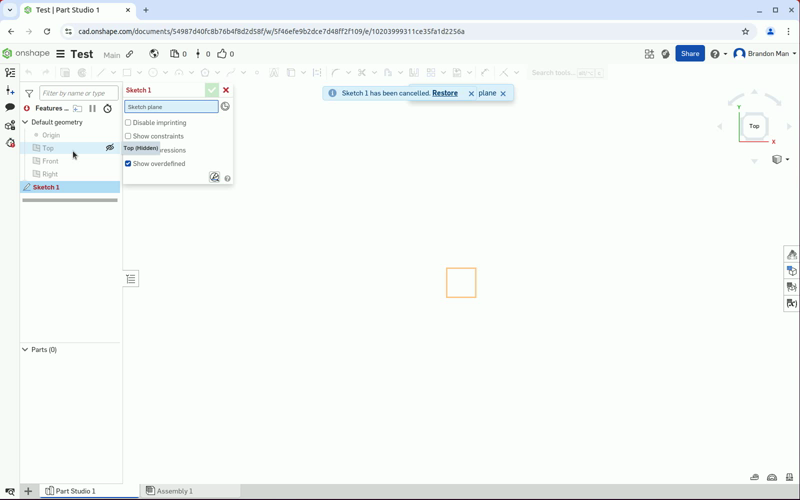
click(73, 150)
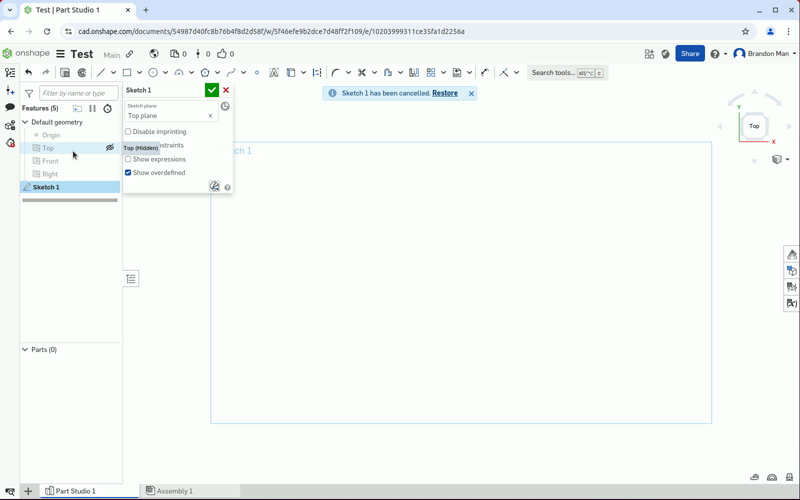
mouse_move(73, 352)
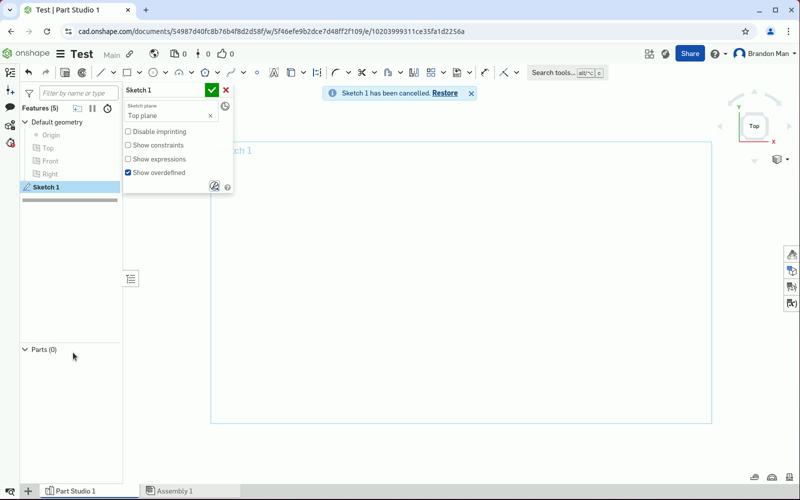
key(y)
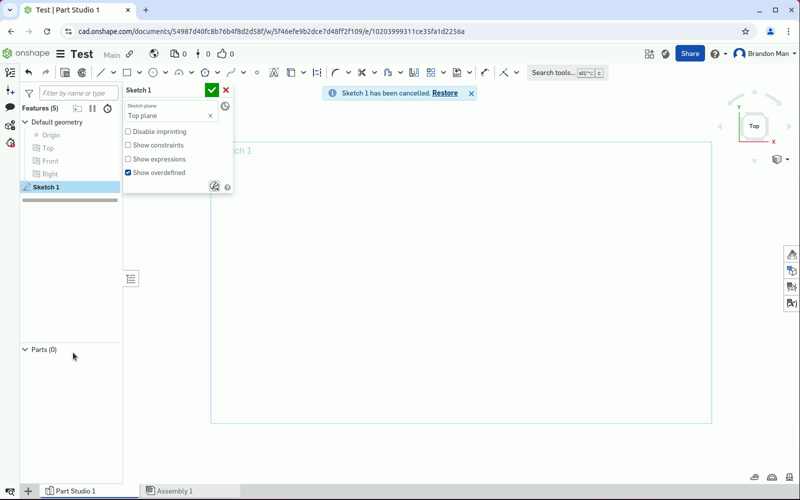
key(l)
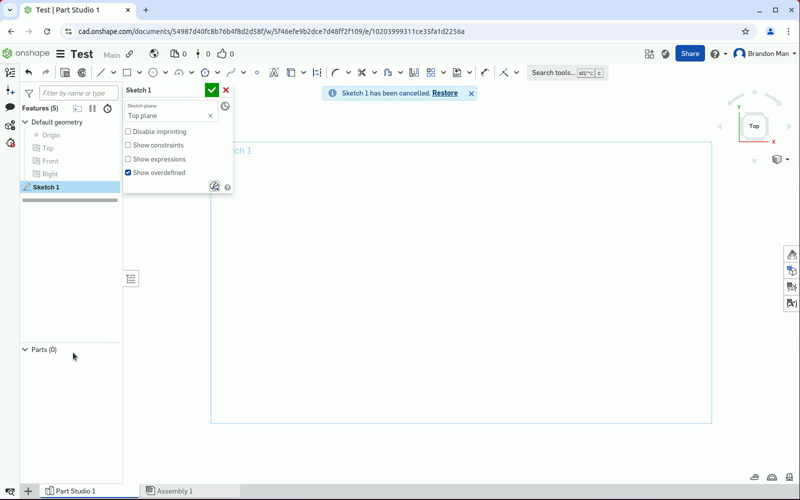
key_down(shift)
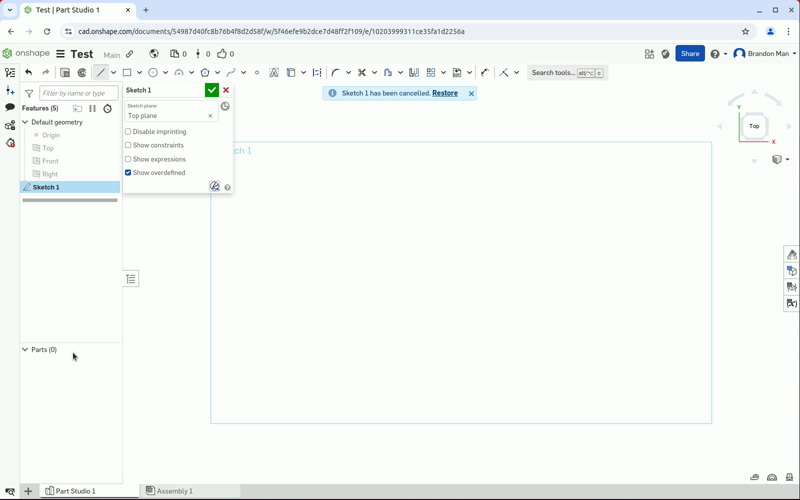
mouse_move(378, 309)
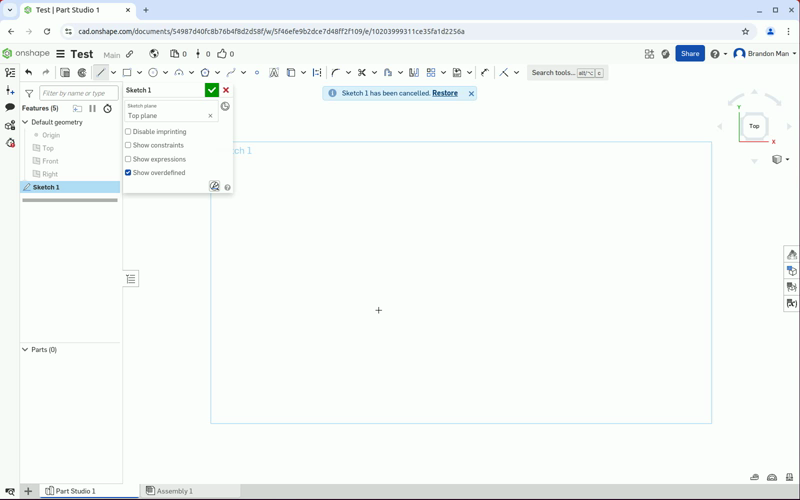
click(378, 309)
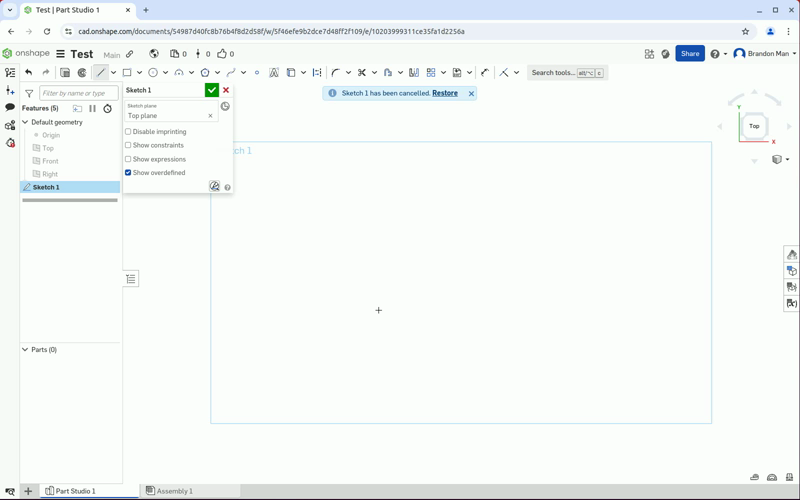
key_up(shift)
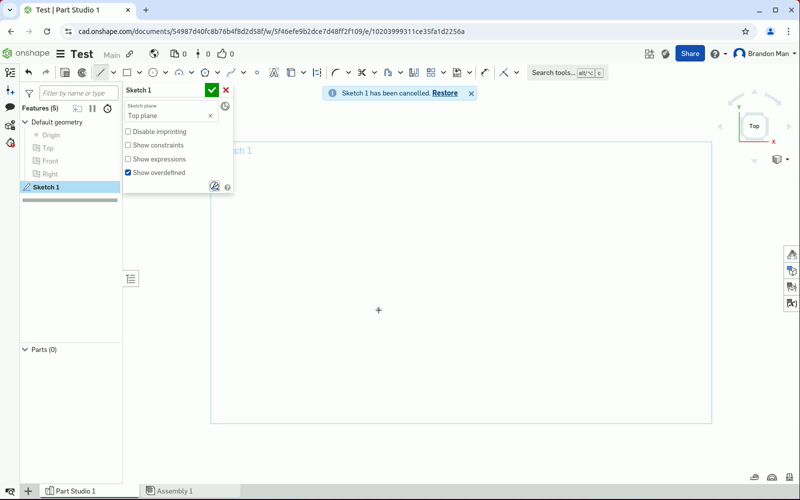
key_down(shift)
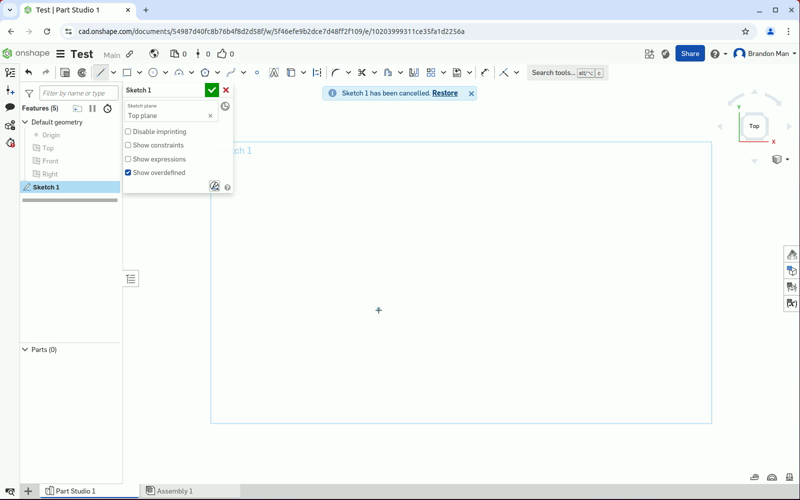
mouse_move(550, 309)
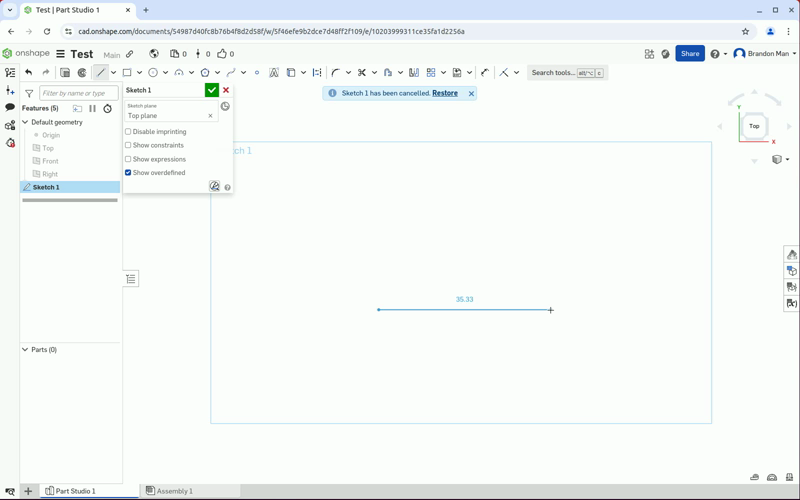
click(550, 309)
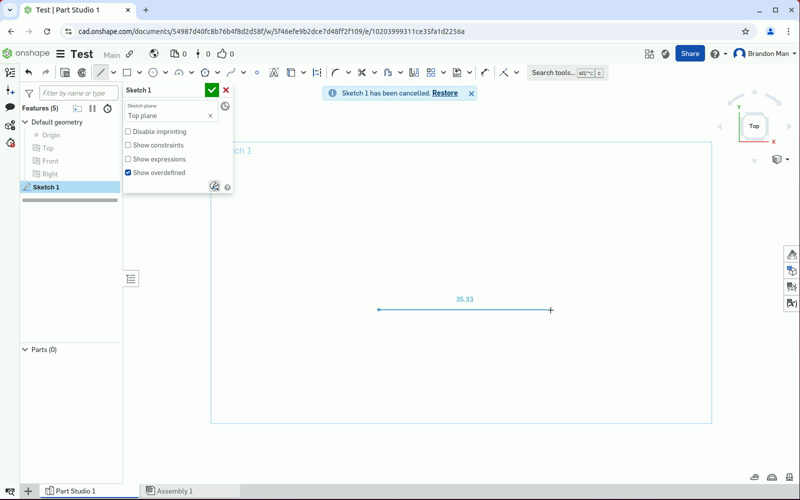
key_up(shift)
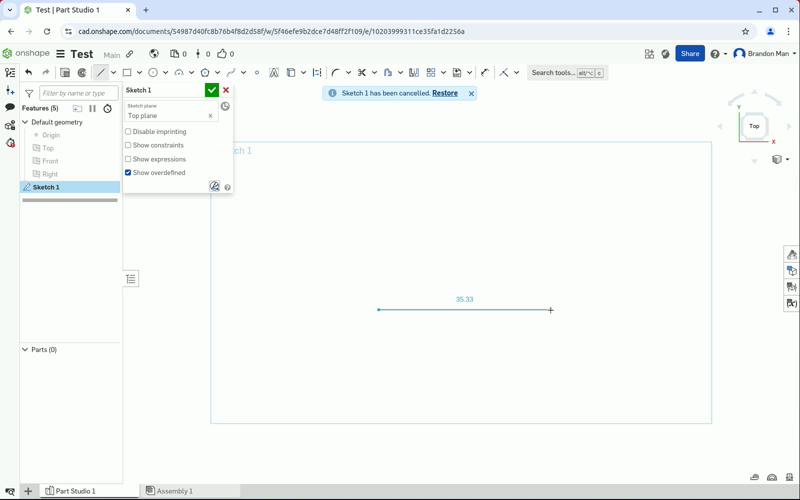
key_down(shift)
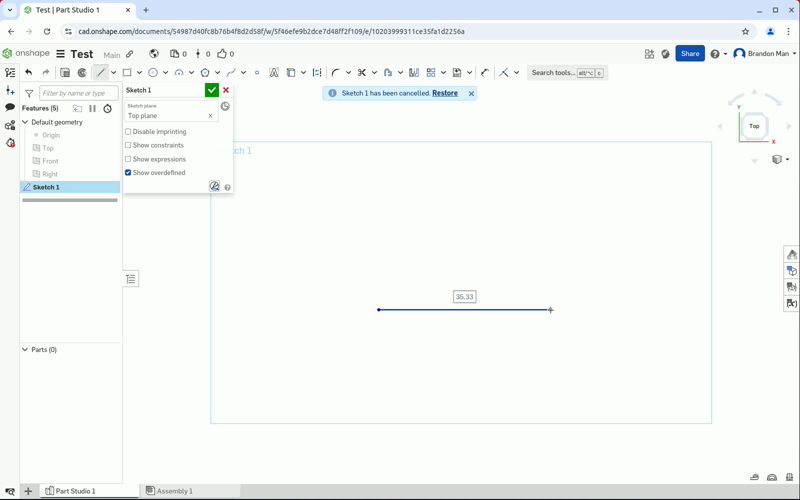
mouse_move(550, 217)
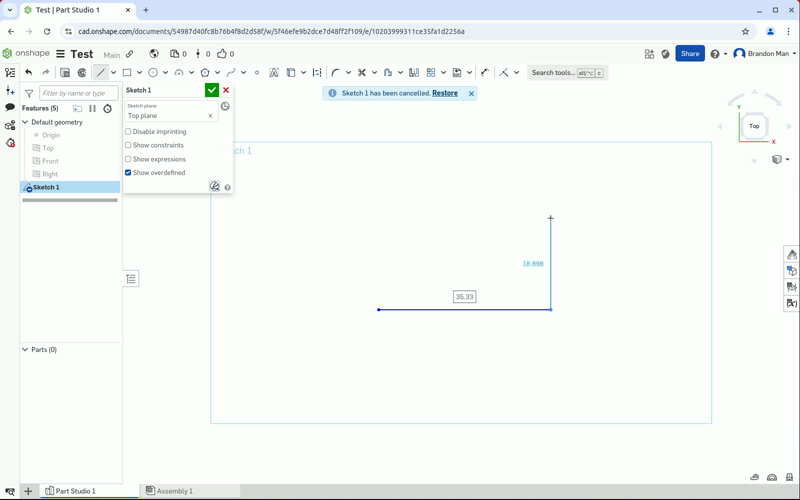
click(550, 217)
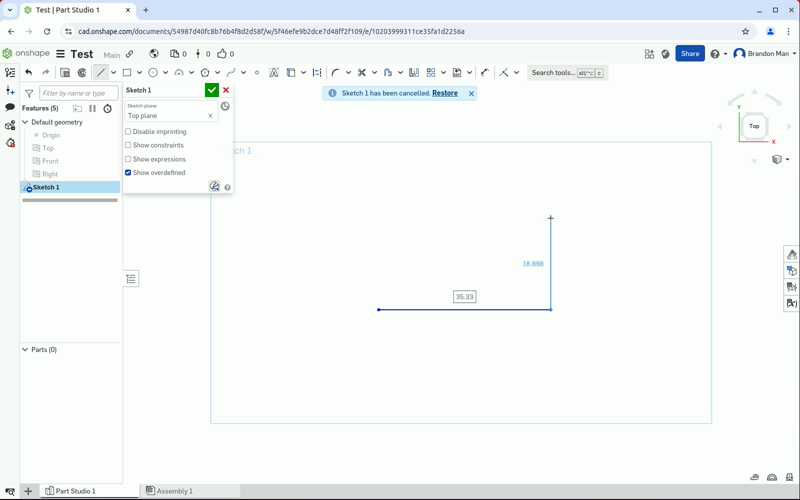
key_up(shift)
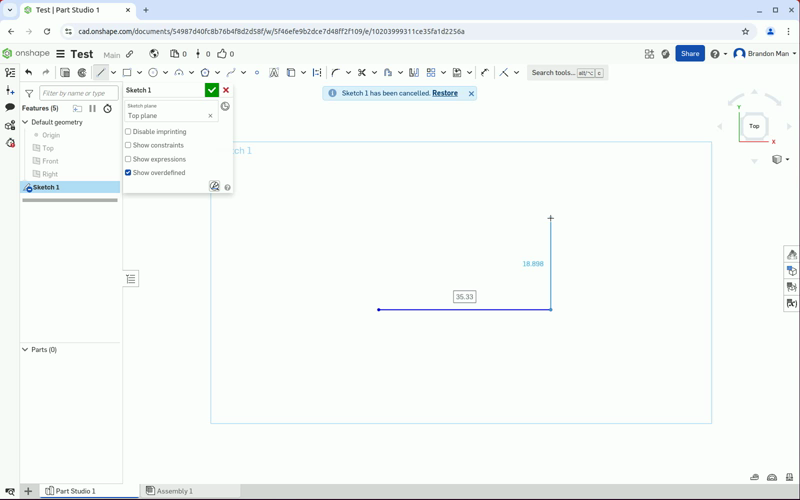
key_down(shift)
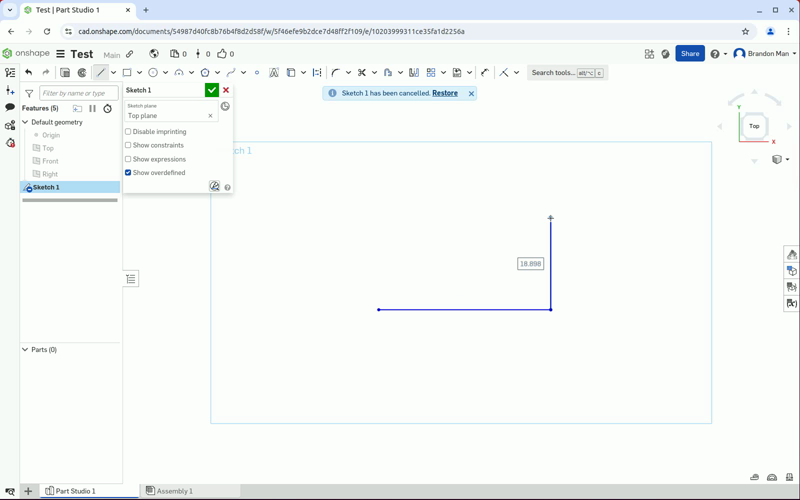
mouse_move(378, 217)
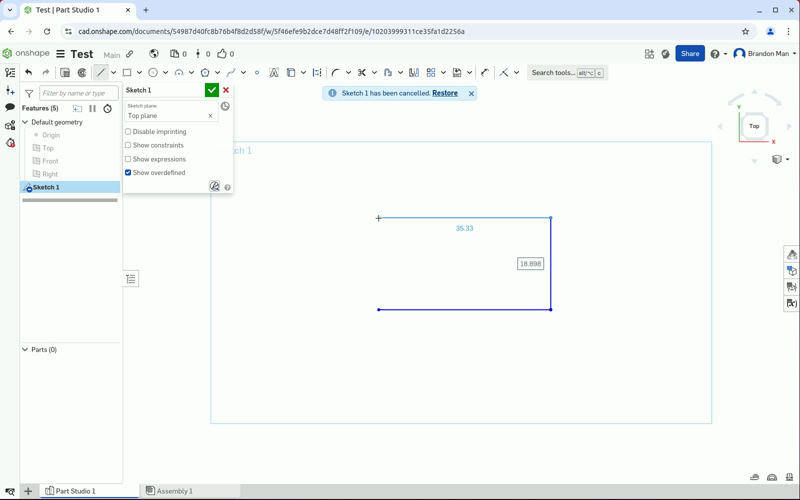
click(378, 217)
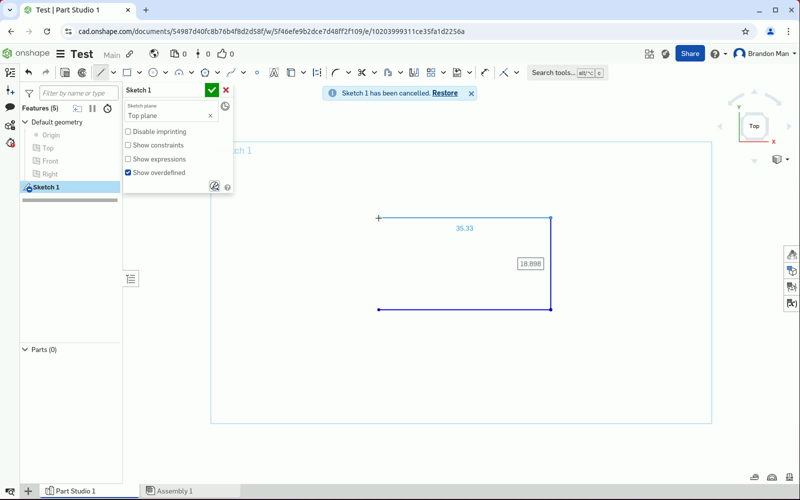
key_up(shift)
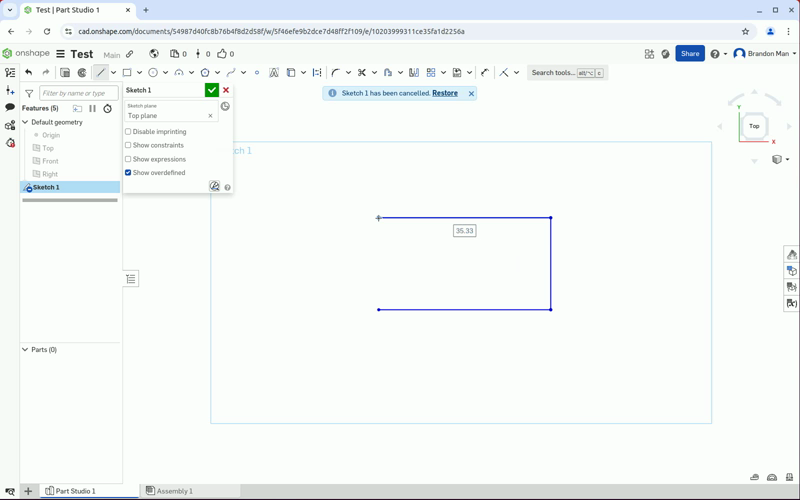
key_down(shift)
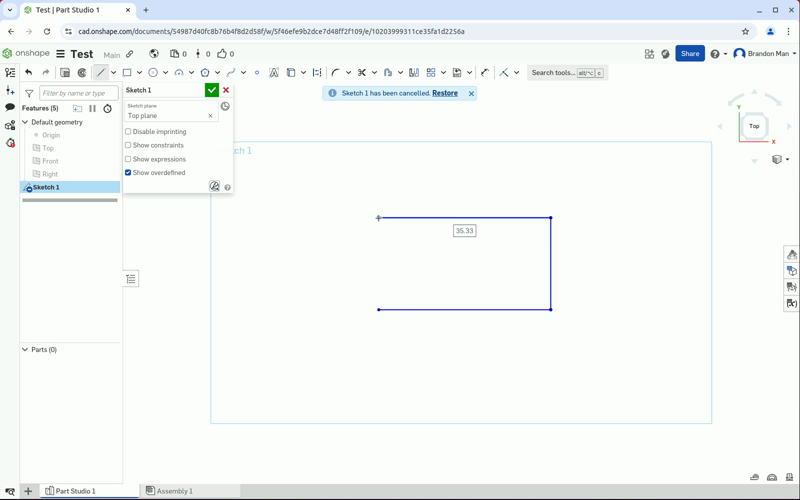
mouse_move(378, 309)
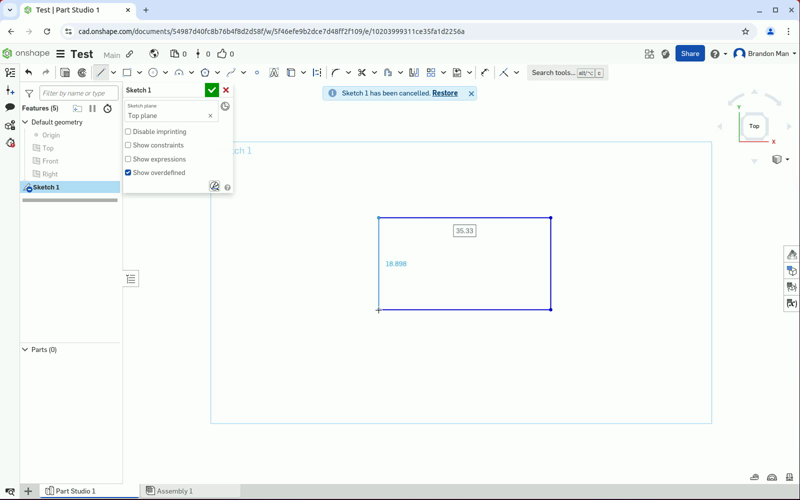
key_up(shift)
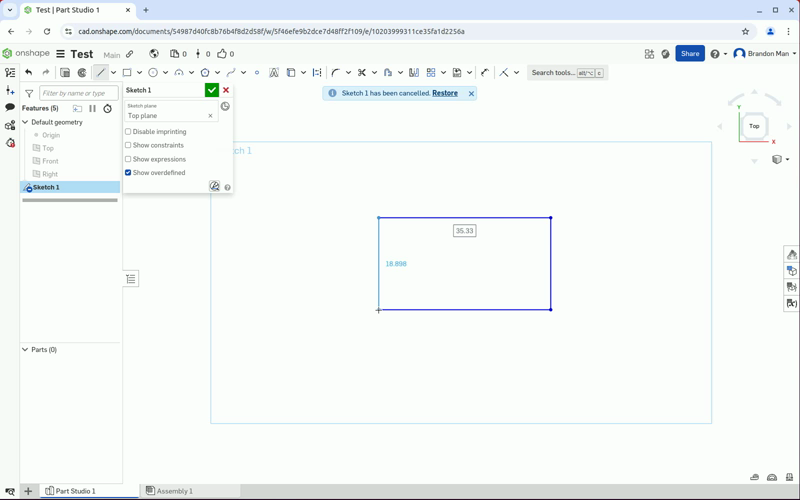
click(378, 309)
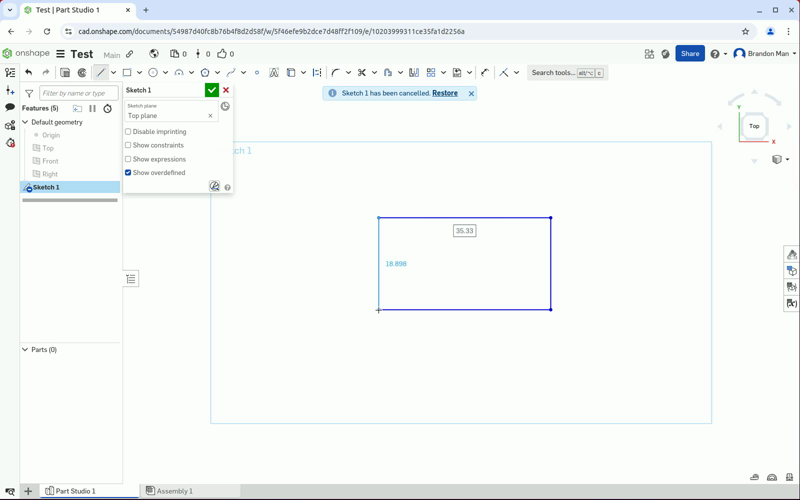
key(esc)
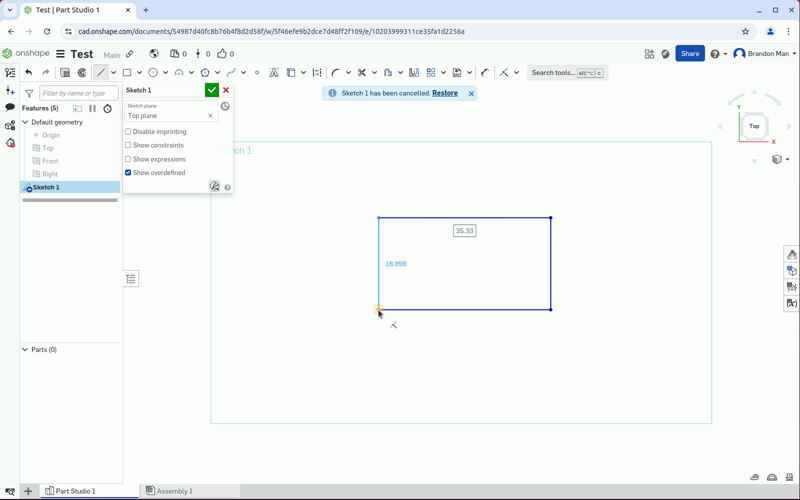
mouse_move(415, 234)
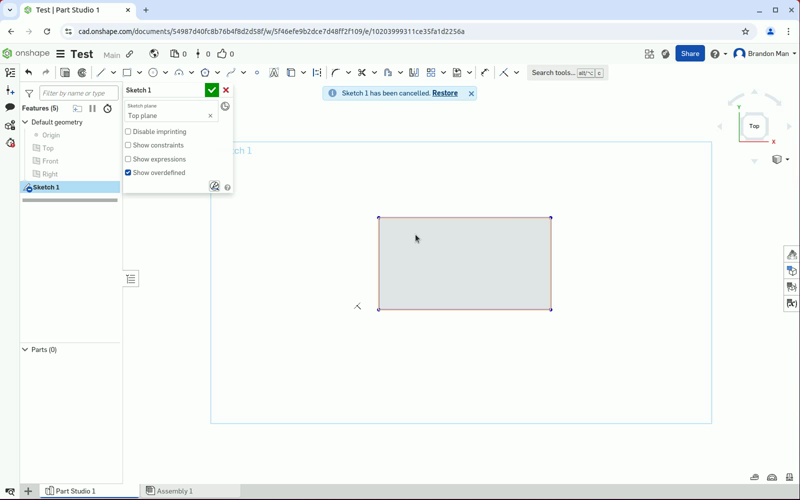
click(415, 234)
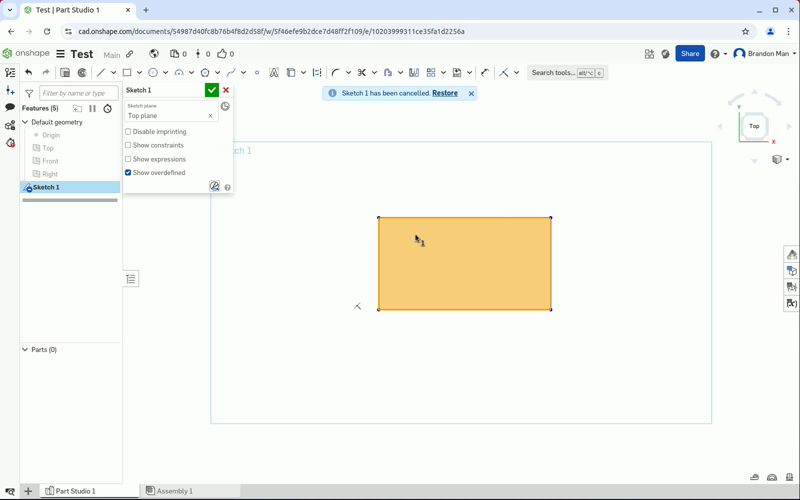
mouse_move(73, 352)
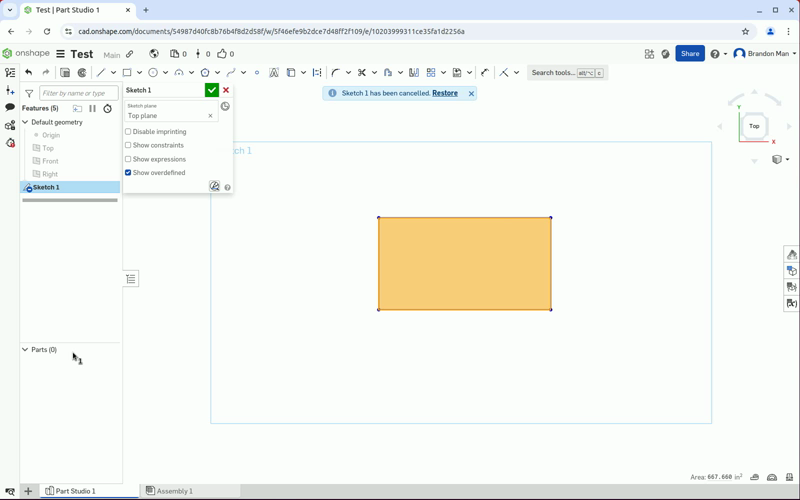
key(shift+y)
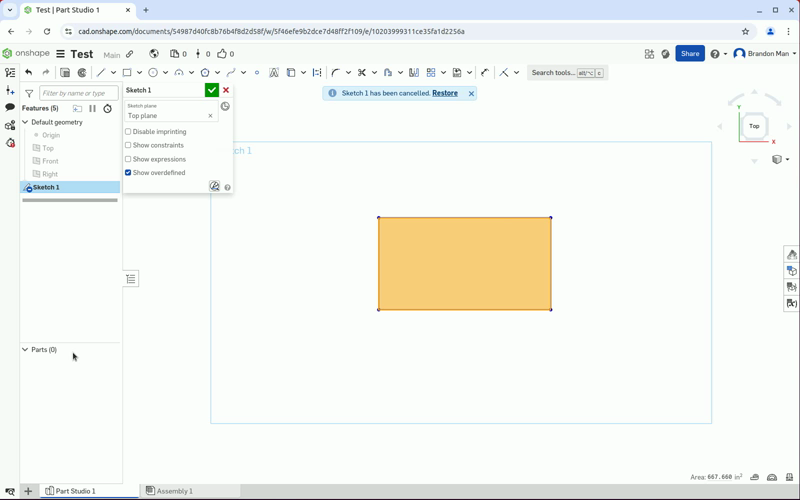
key(shift+e)
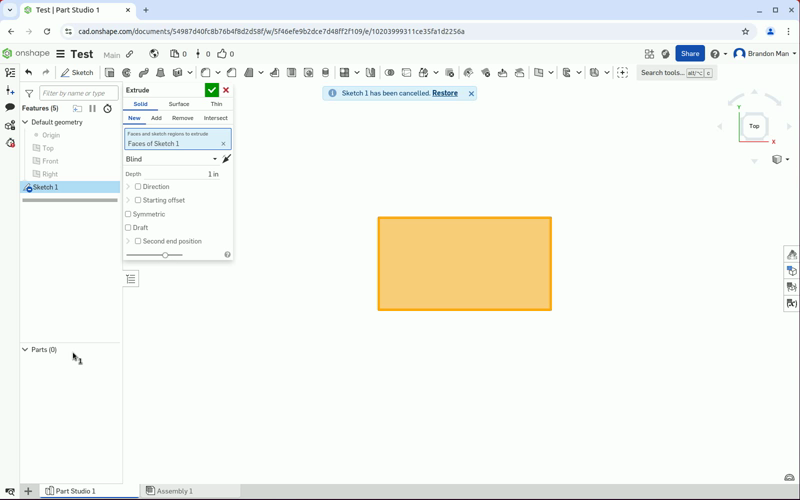
mouse_move(143, 106)
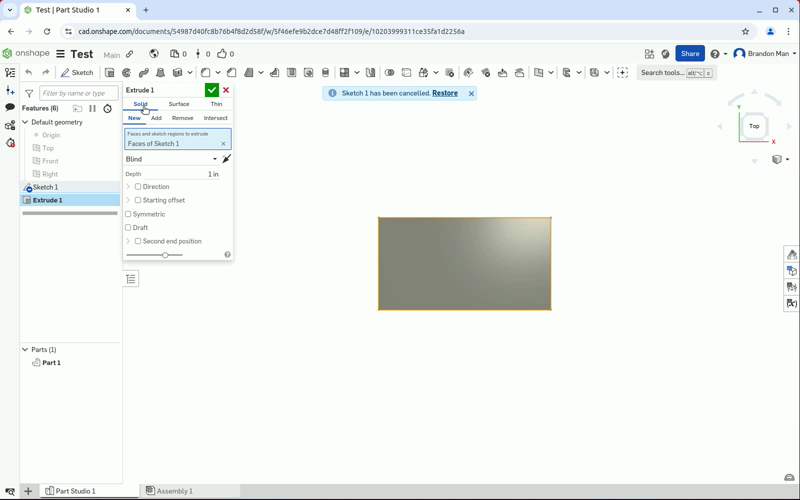
click(143, 106)
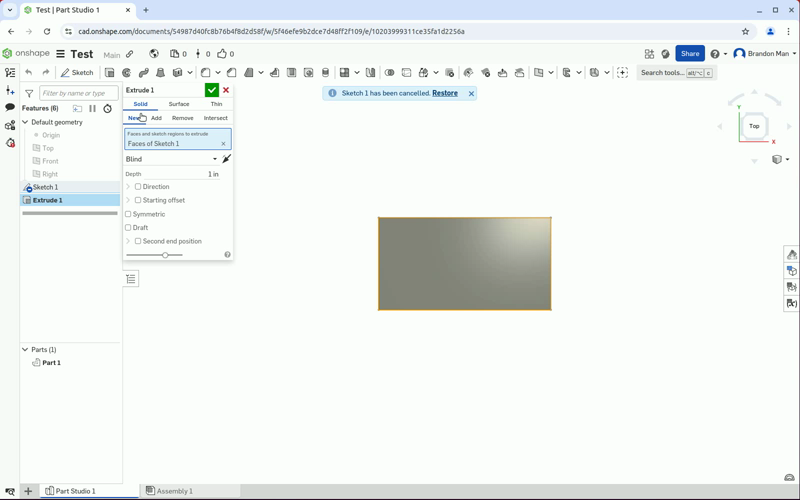
mouse_move(137, 120)
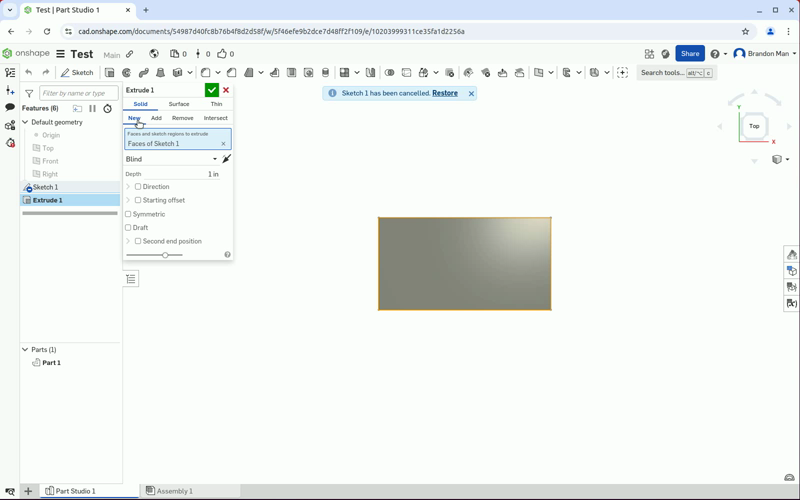
click(137, 120)
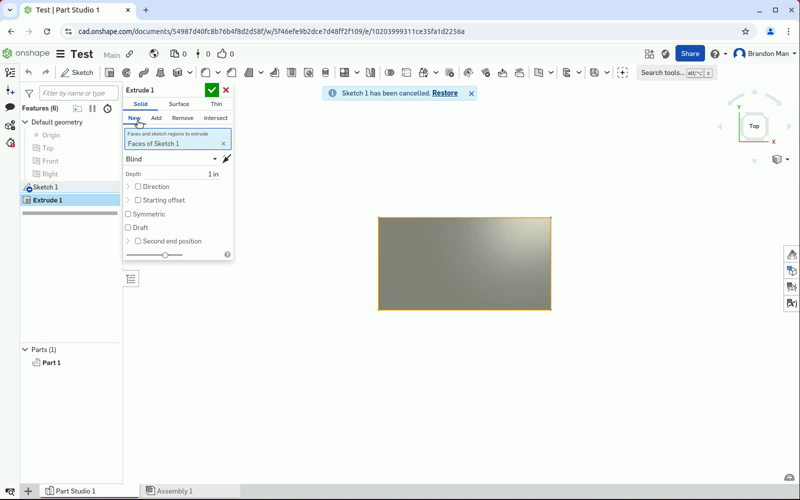
key(tab, 4)
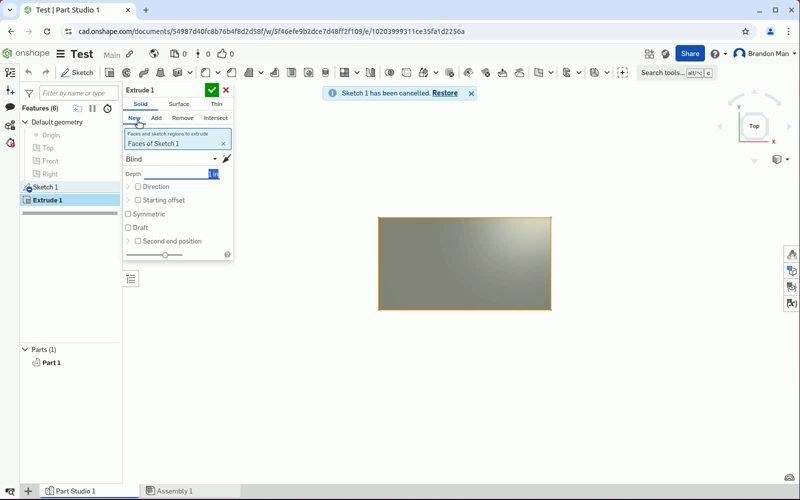
text(23.108)
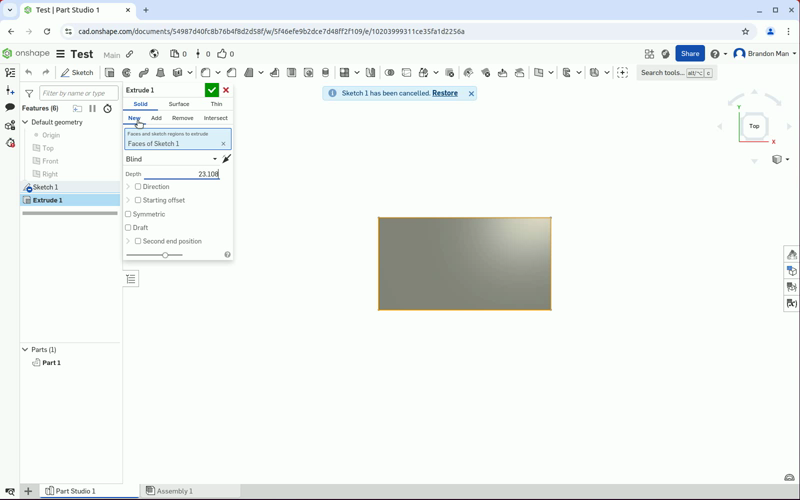
key(enter)
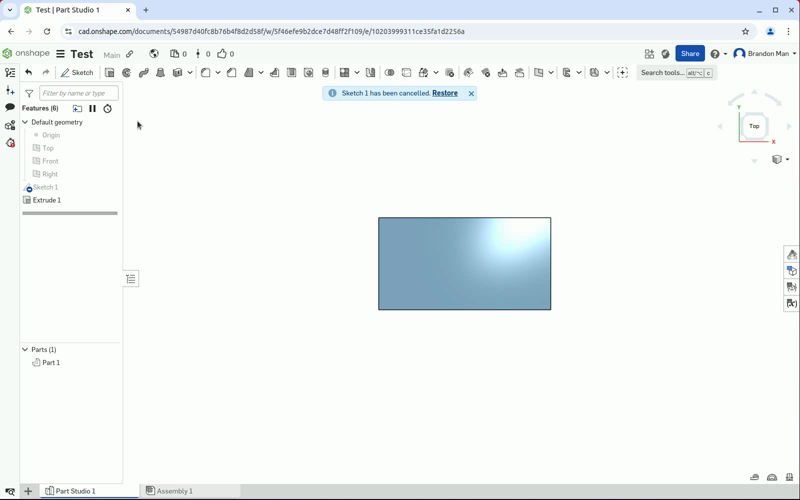
key(shift+h)
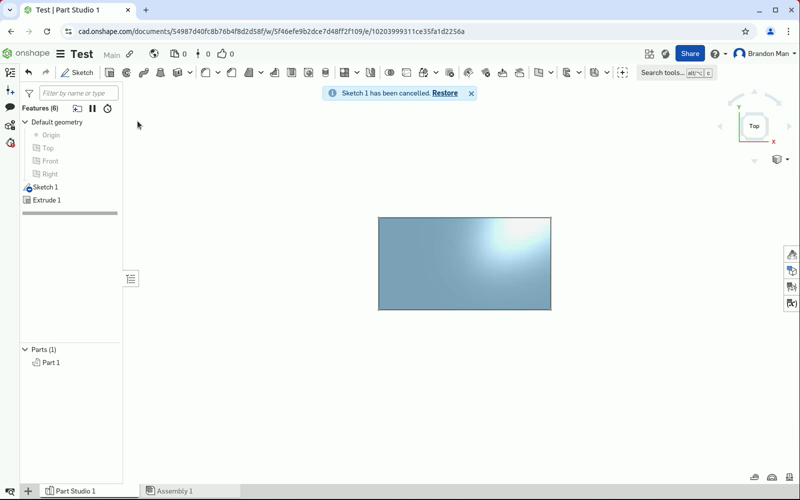
key(shift+h)
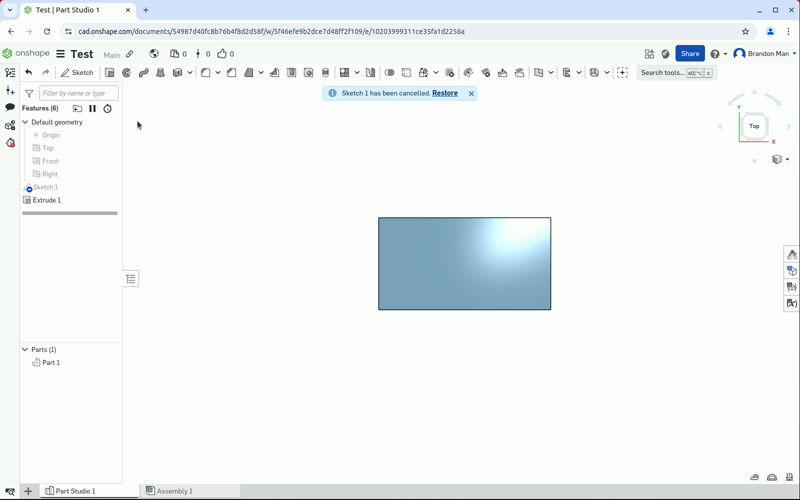
mouse_move(73, 189)
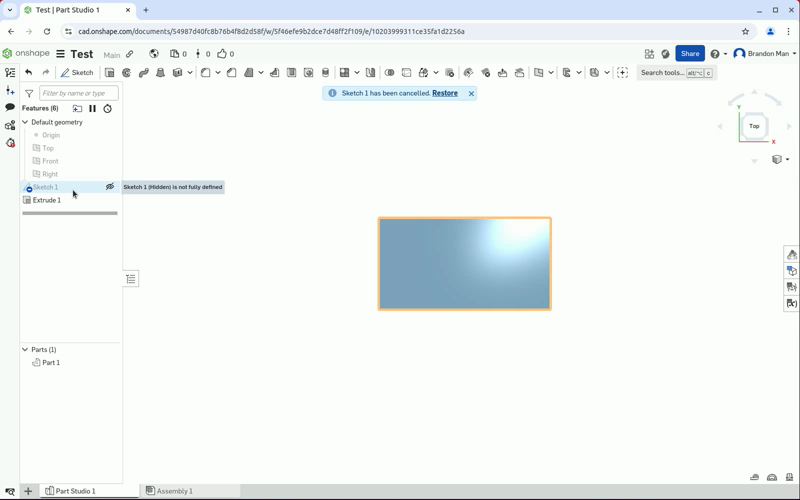
click(73, 189)
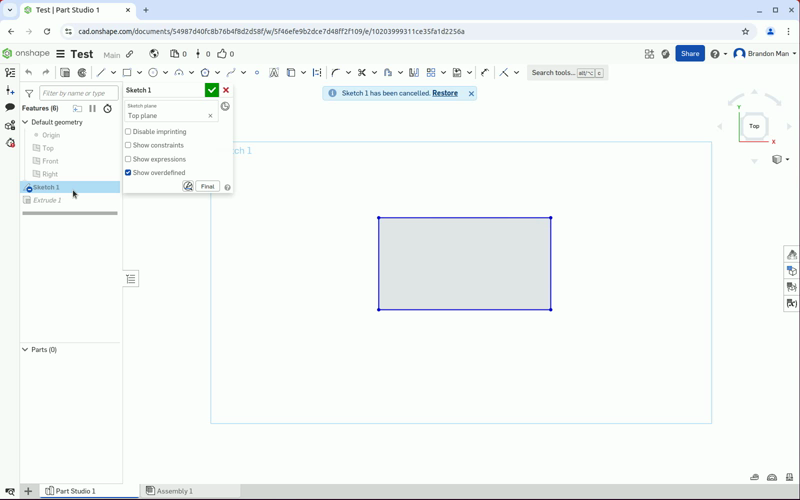
mouse_move(229, 92)
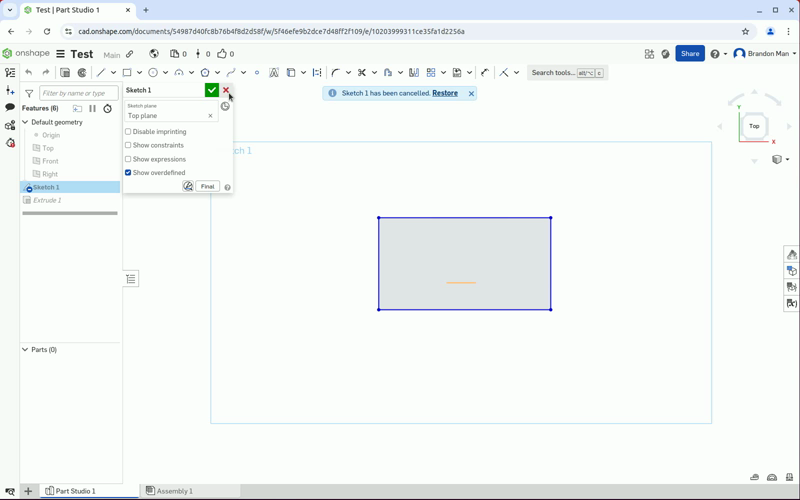
click(229, 92)
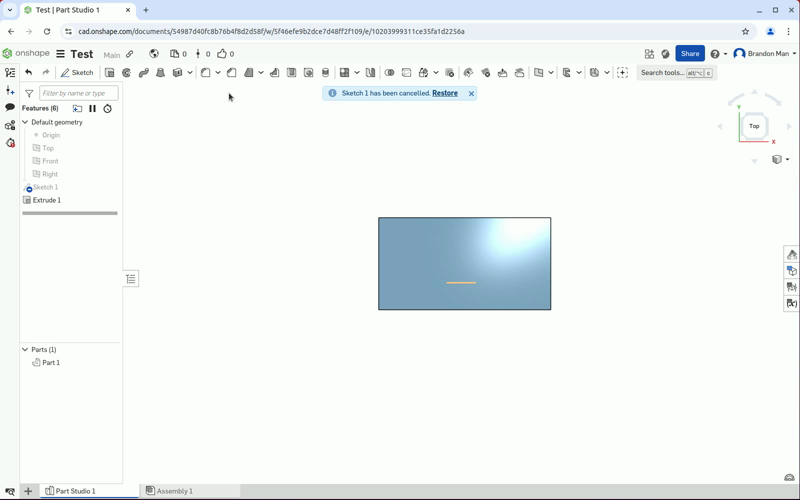
mouse_move(541, 75)
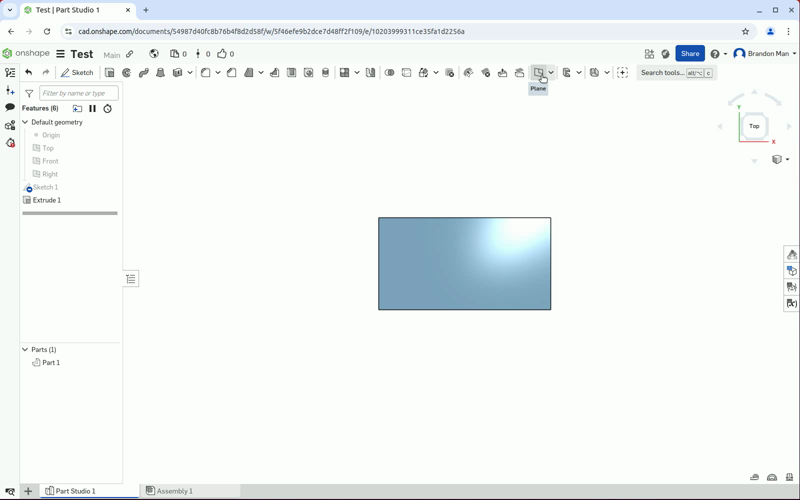
click(541, 75)
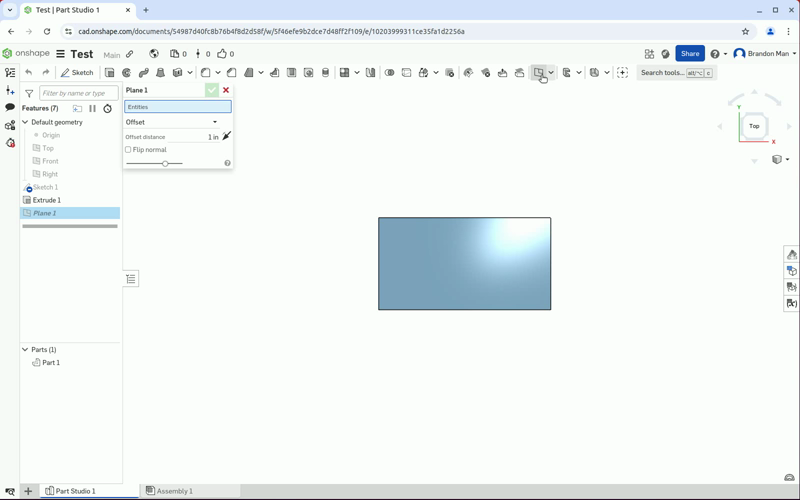
mouse_move(73, 150)
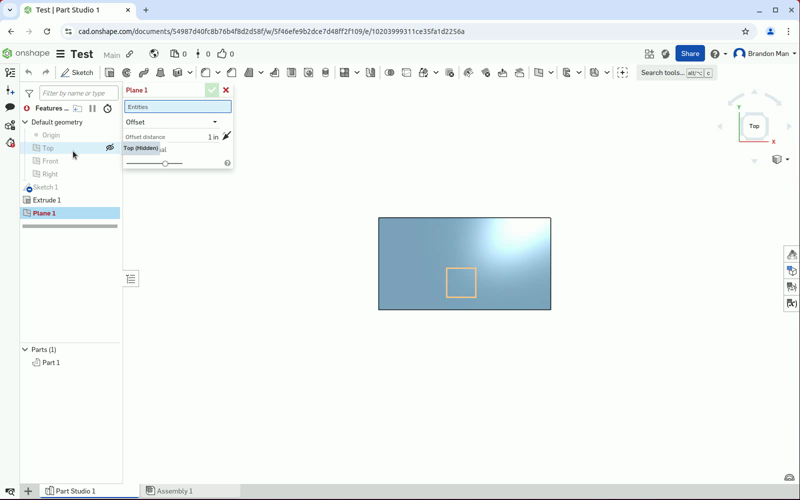
click(73, 150)
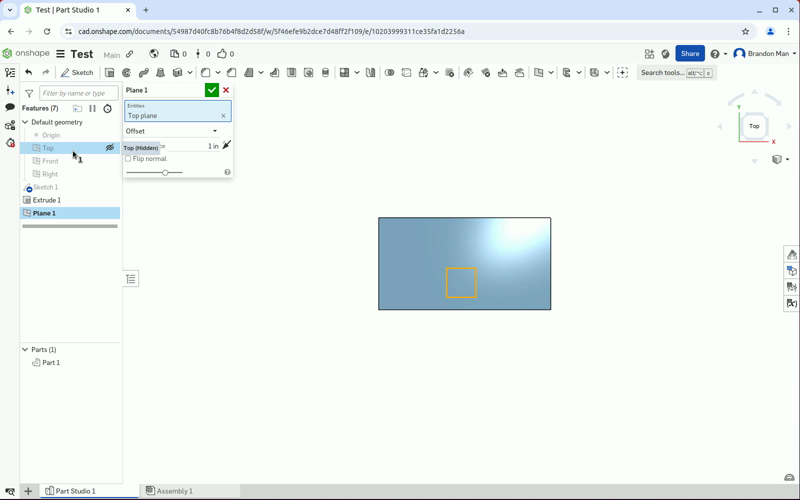
key(tab, 2)
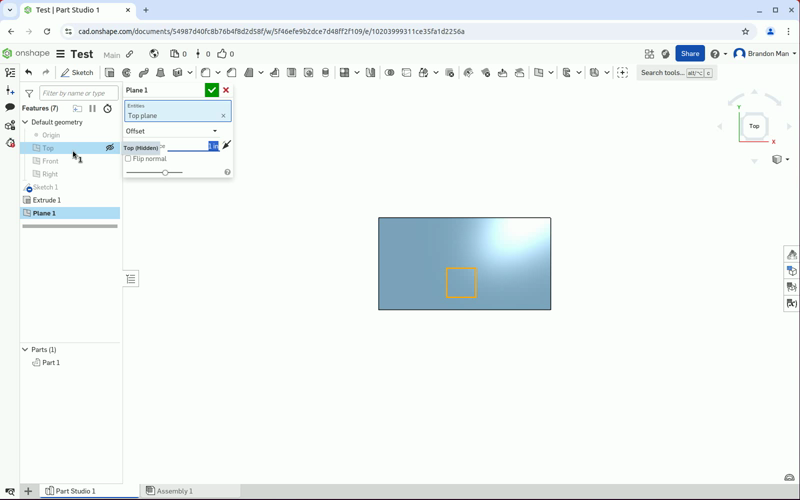
text(23.108)
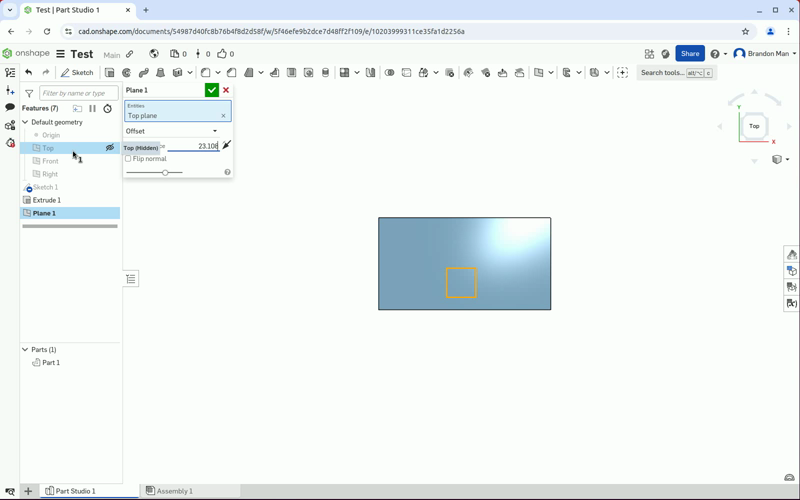
key(enter, 2)
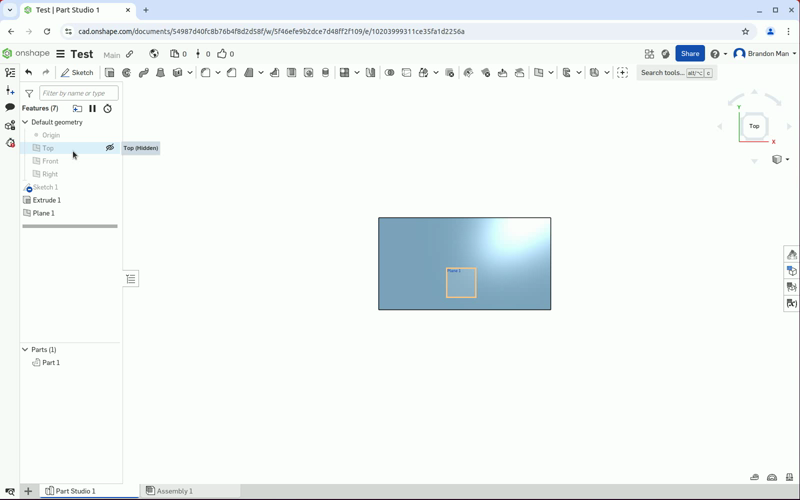
key(shift+s)
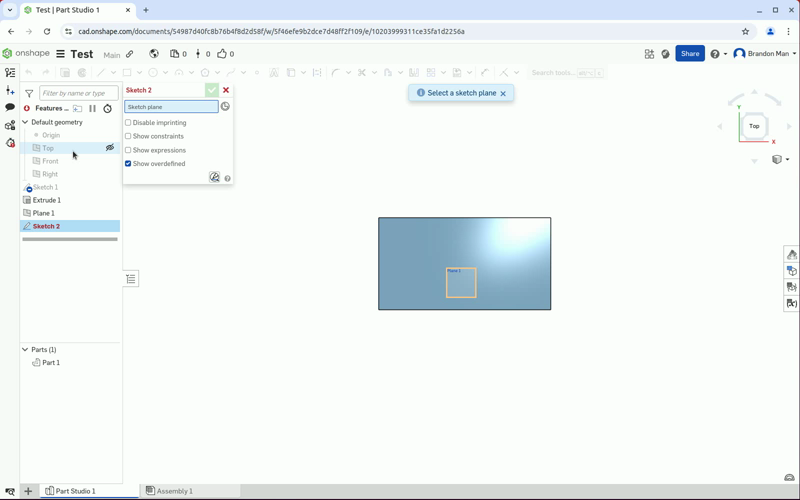
mouse_move(73, 215)
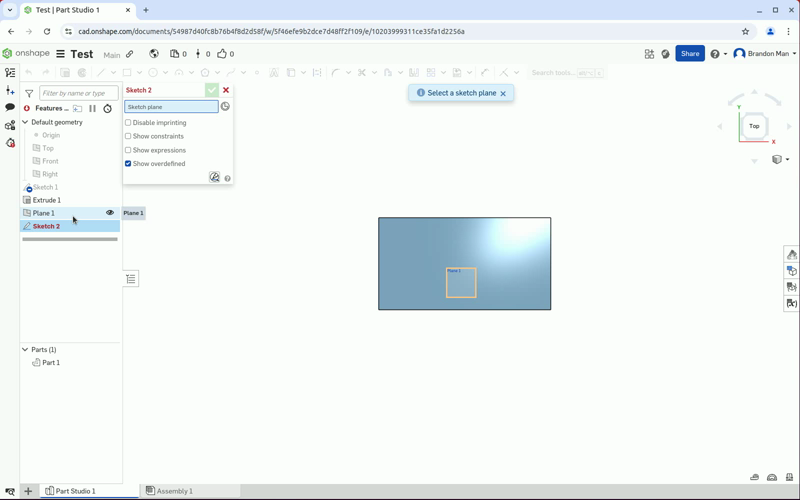
click(73, 215)
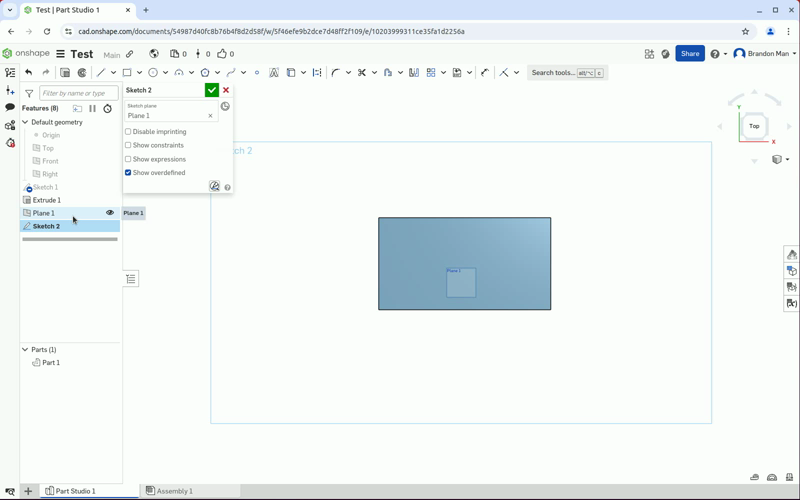
mouse_move(73, 352)
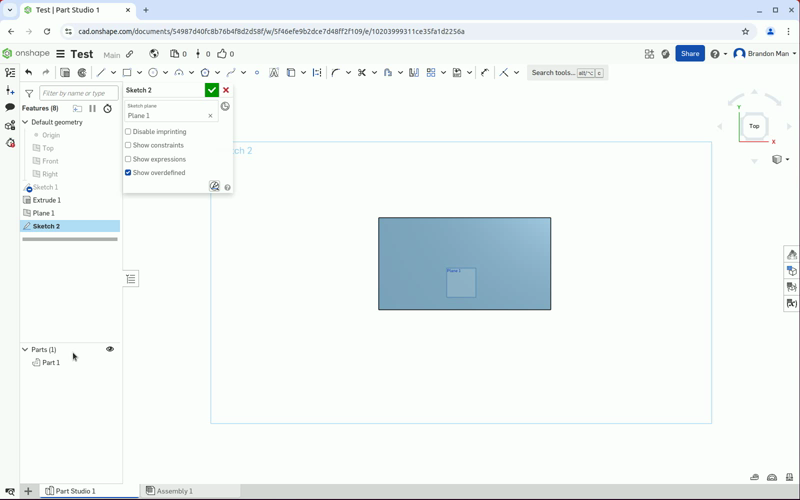
key(y)
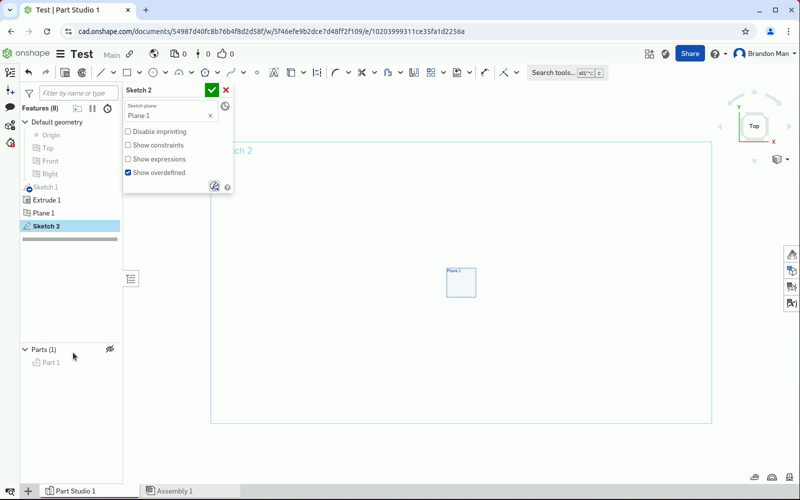
key(l)
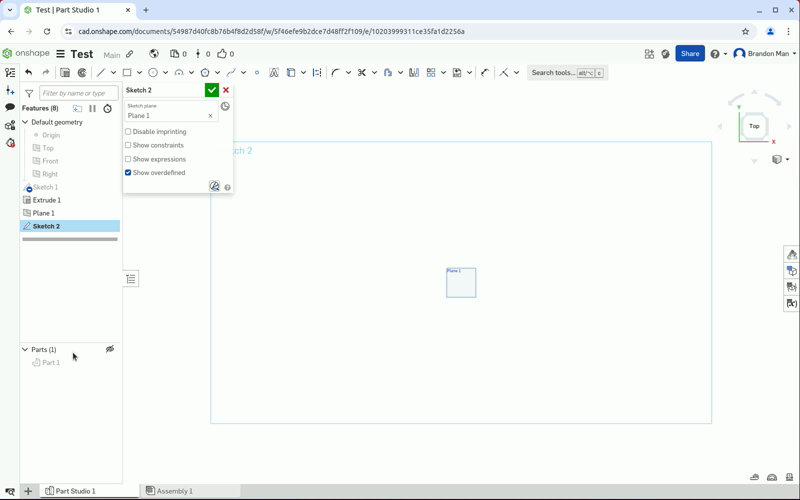
key_down(shift)
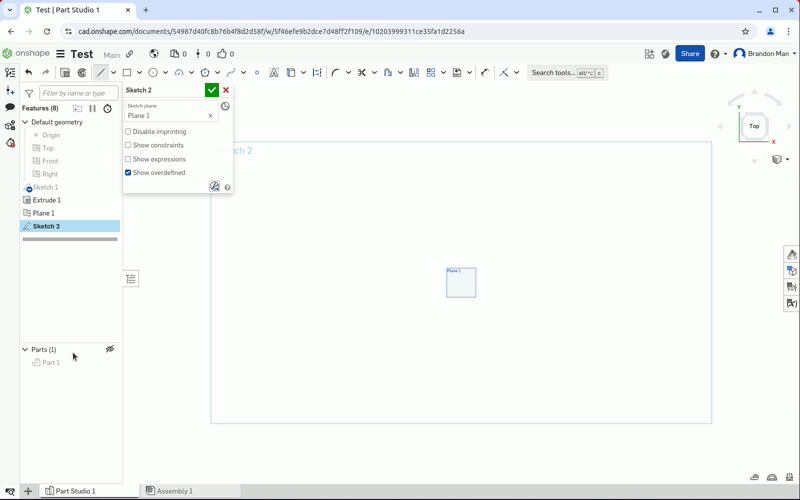
mouse_move(385, 304)
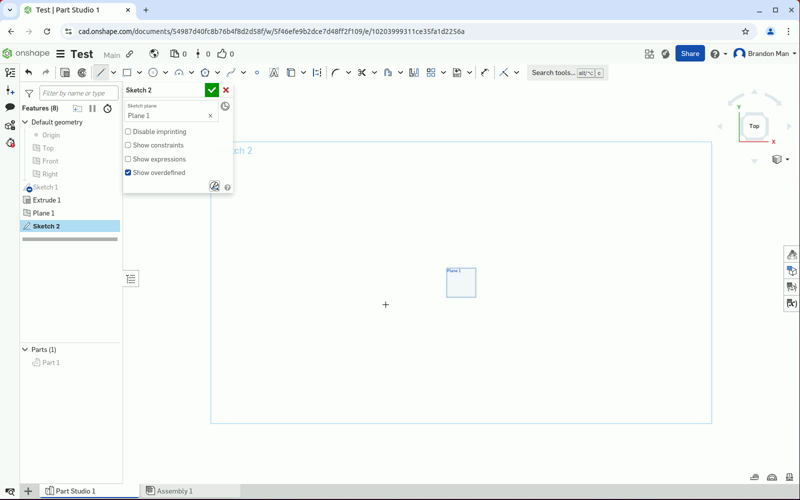
click(385, 304)
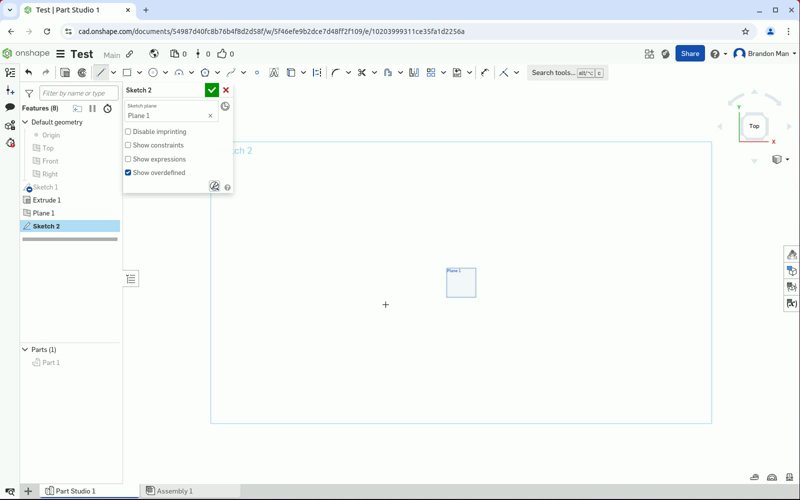
key_up(shift)
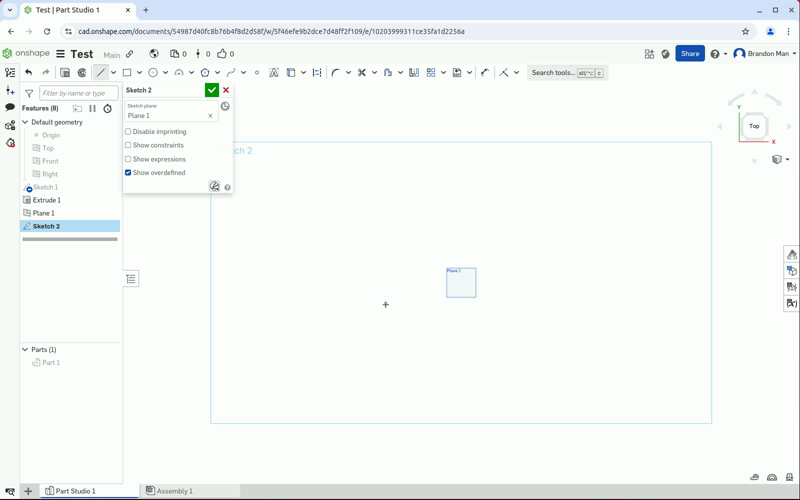
key_down(shift)
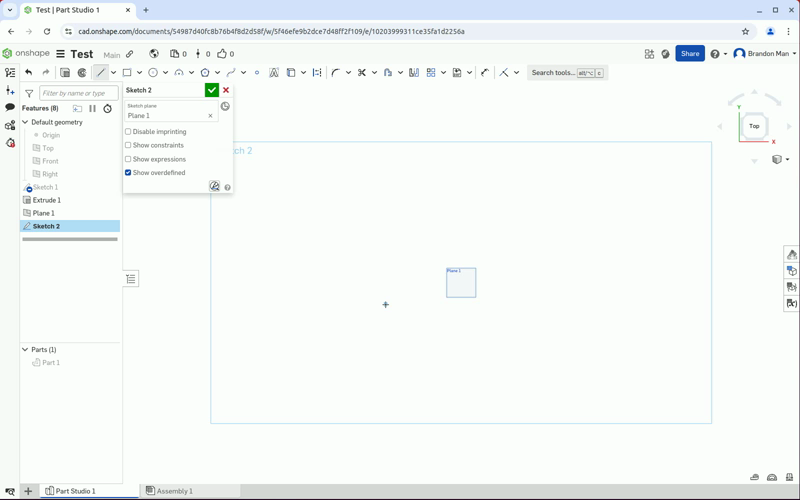
mouse_move(544, 304)
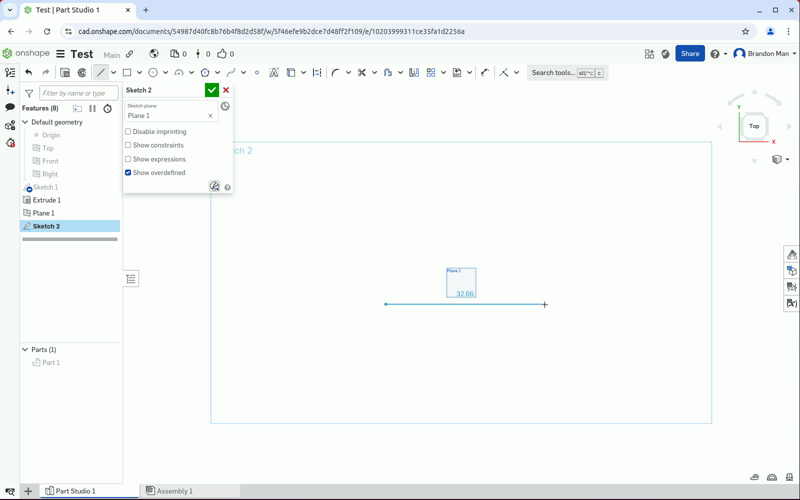
click(544, 304)
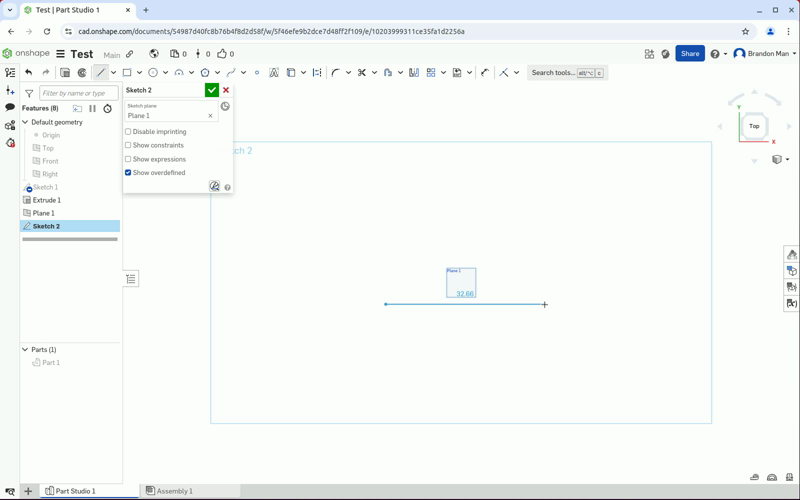
key_up(shift)
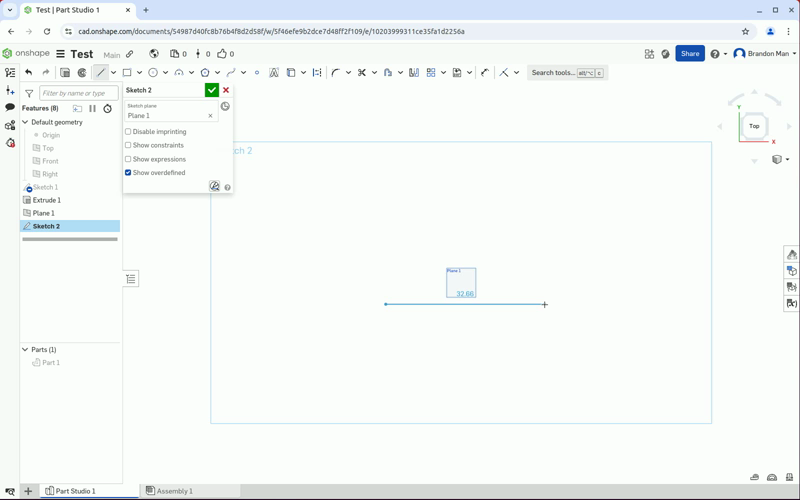
key_down(shift)
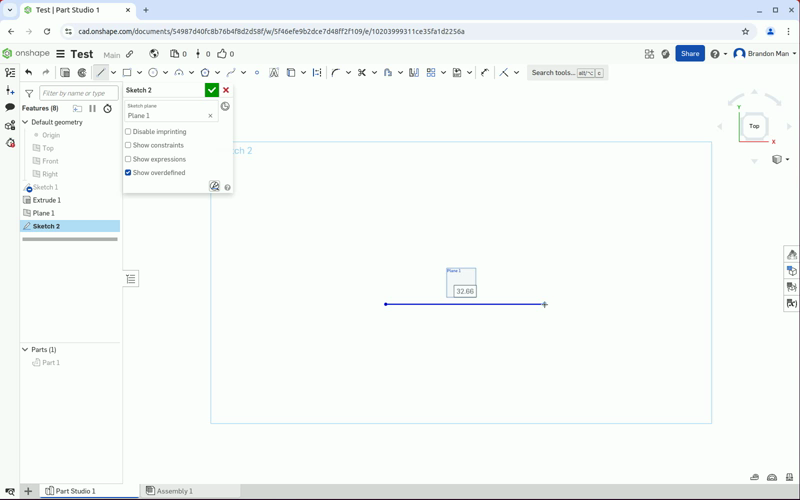
mouse_move(544, 223)
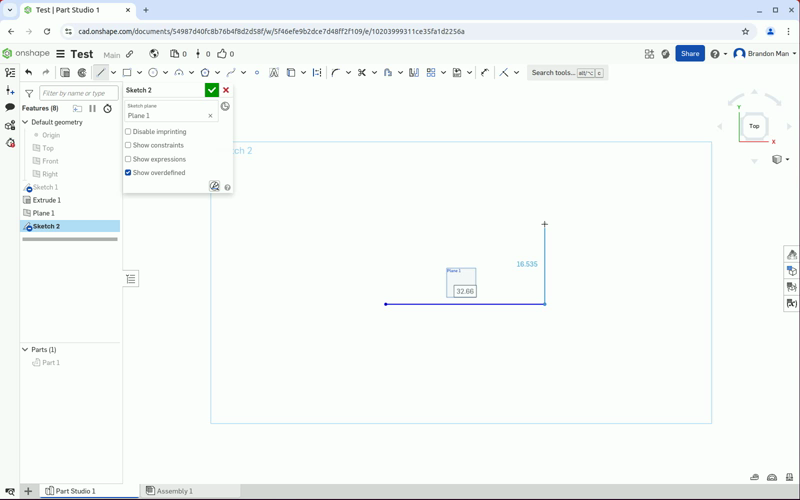
click(544, 223)
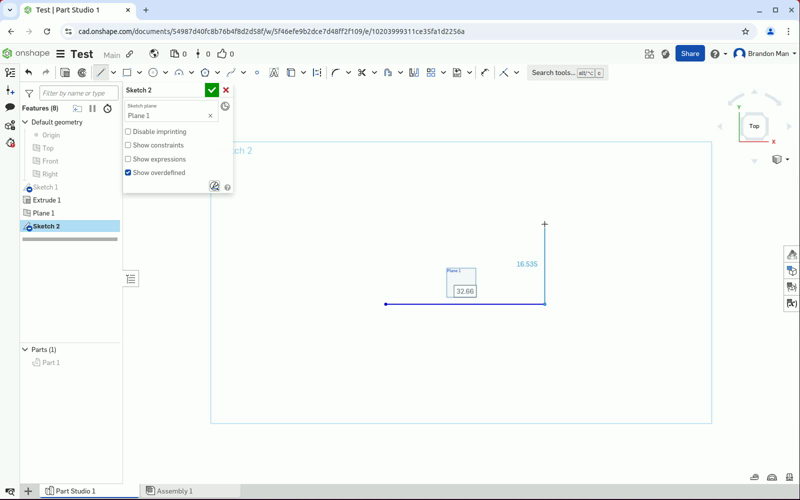
key_up(shift)
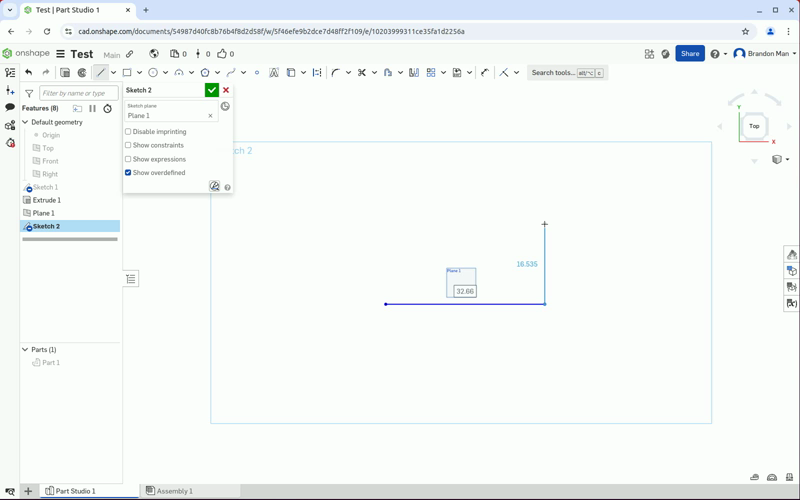
key_down(shift)
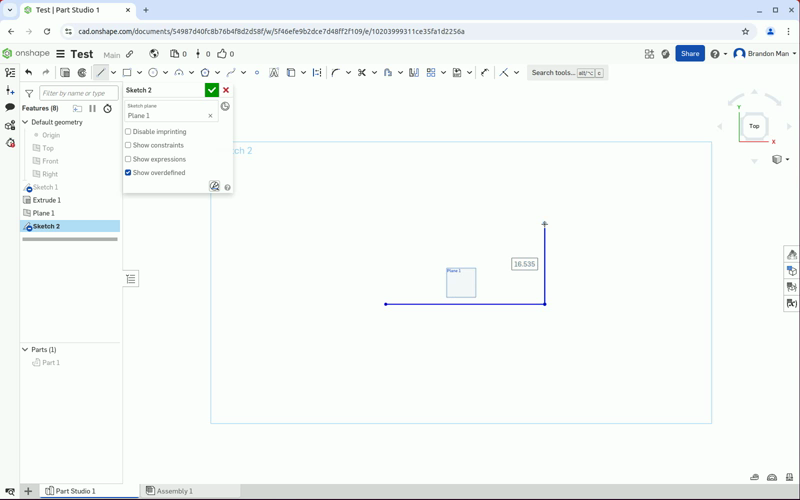
mouse_move(385, 223)
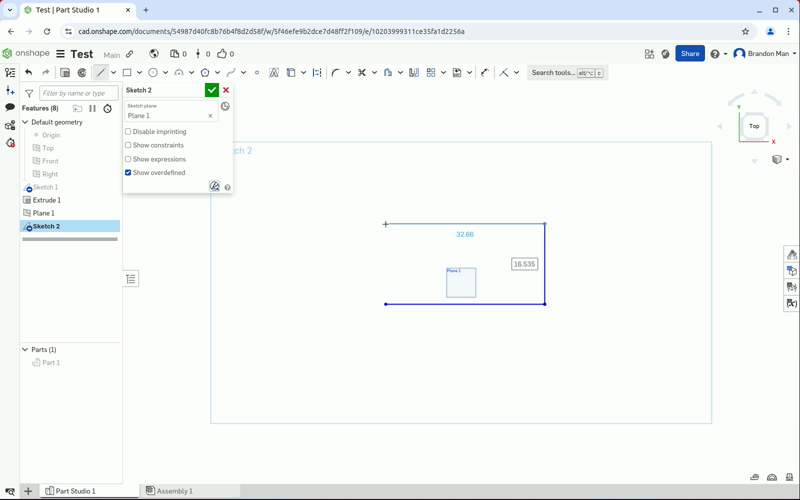
click(385, 223)
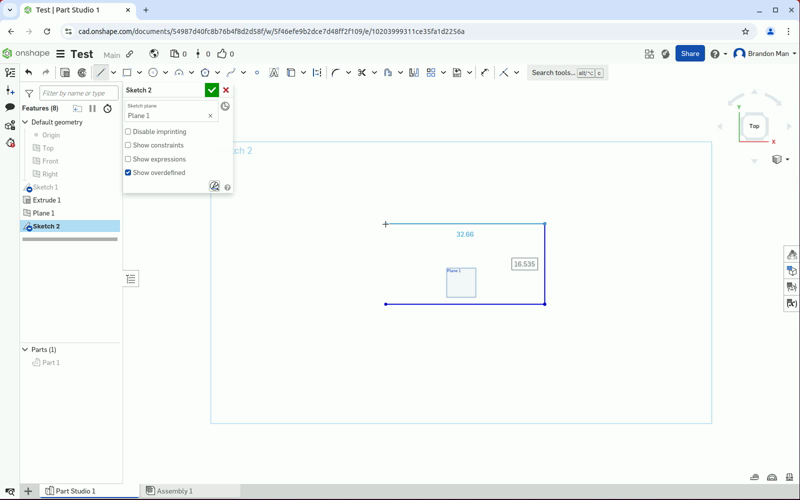
key_up(shift)
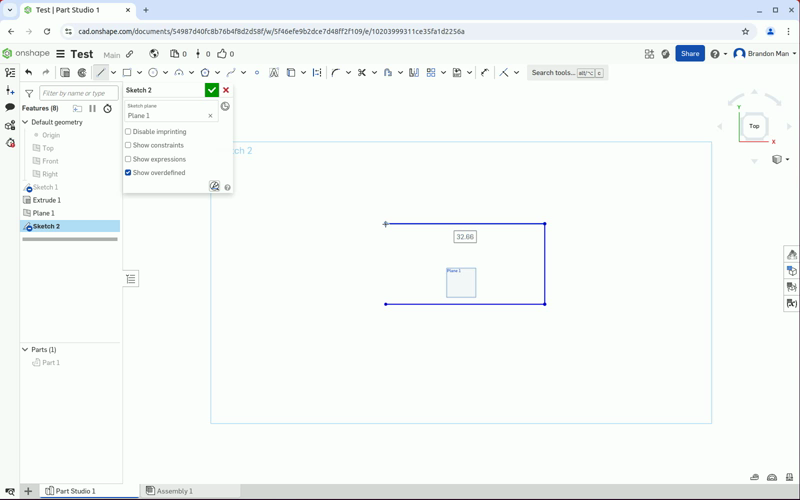
key_down(shift)
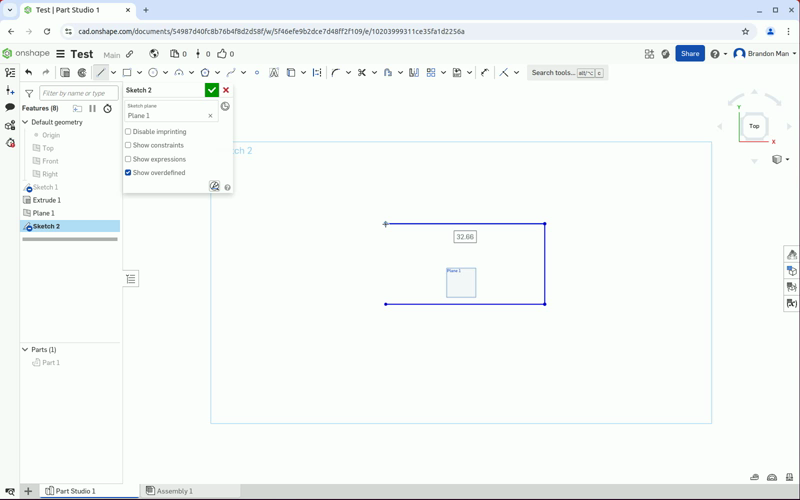
mouse_move(385, 304)
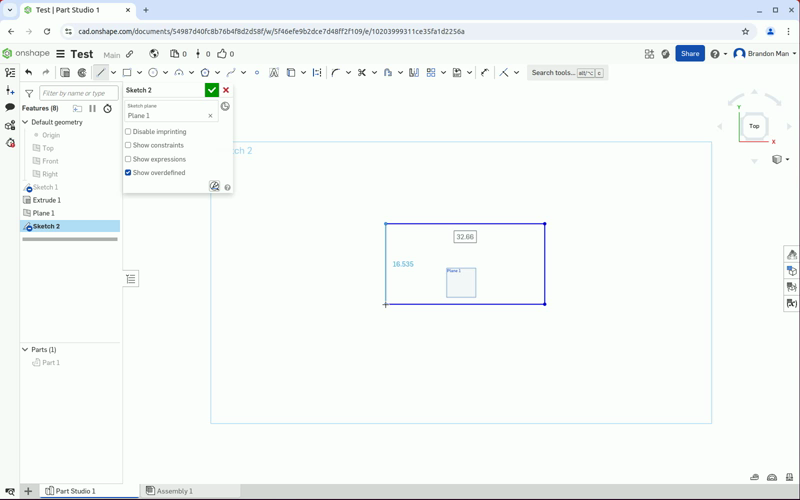
key_up(shift)
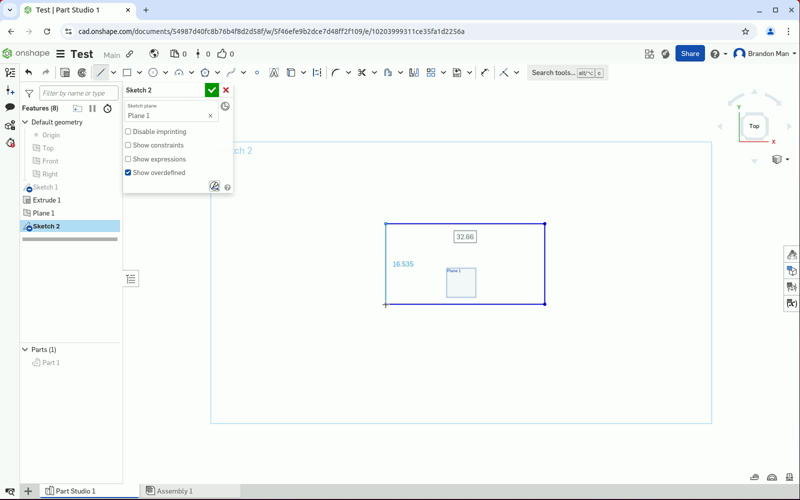
click(385, 304)
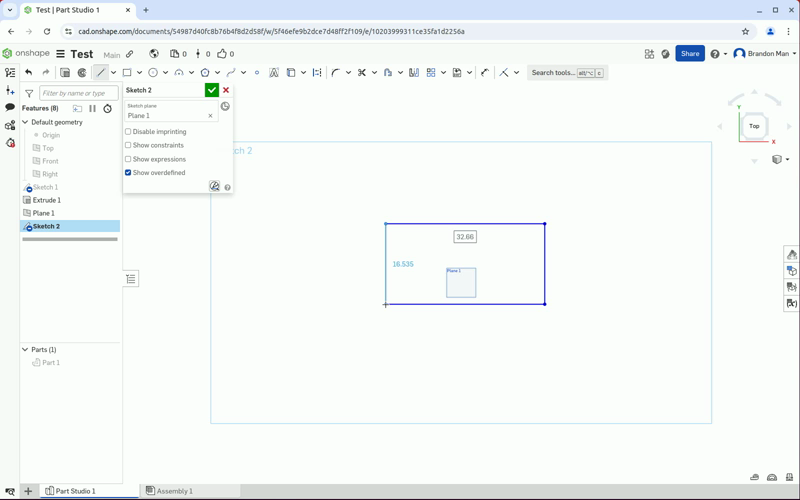
key(esc)
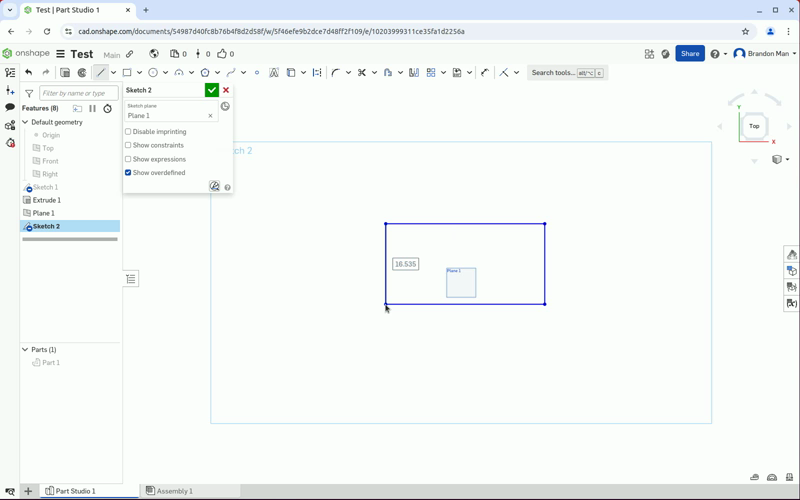
mouse_move(518, 258)
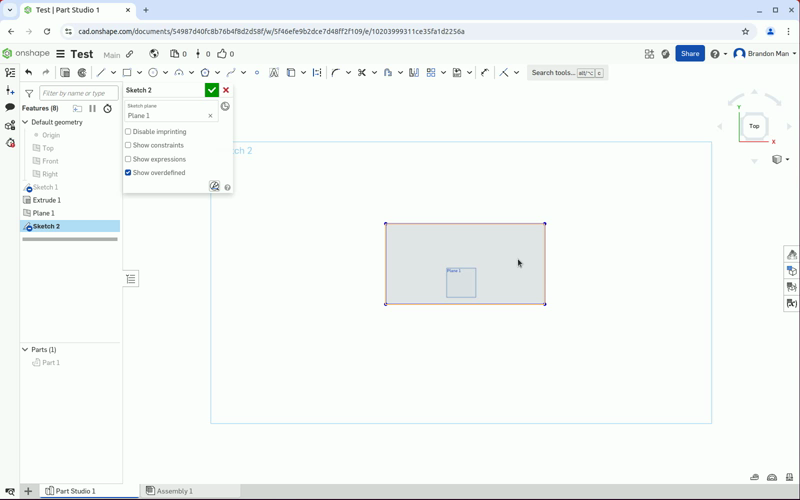
click(518, 258)
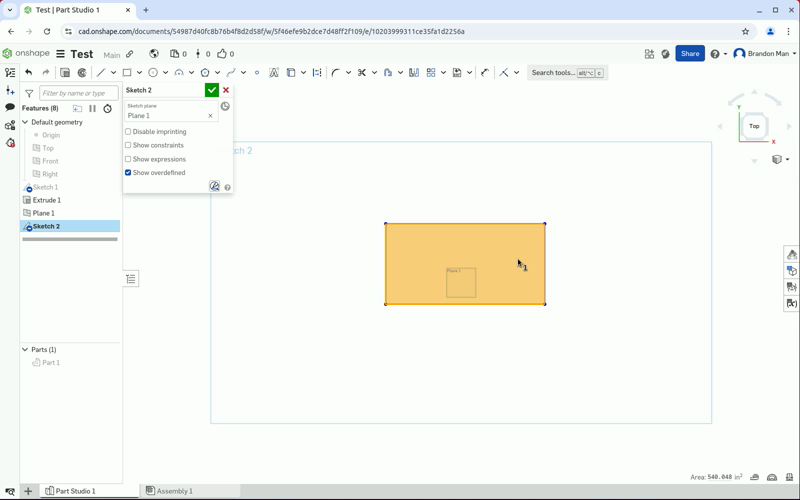
mouse_move(73, 352)
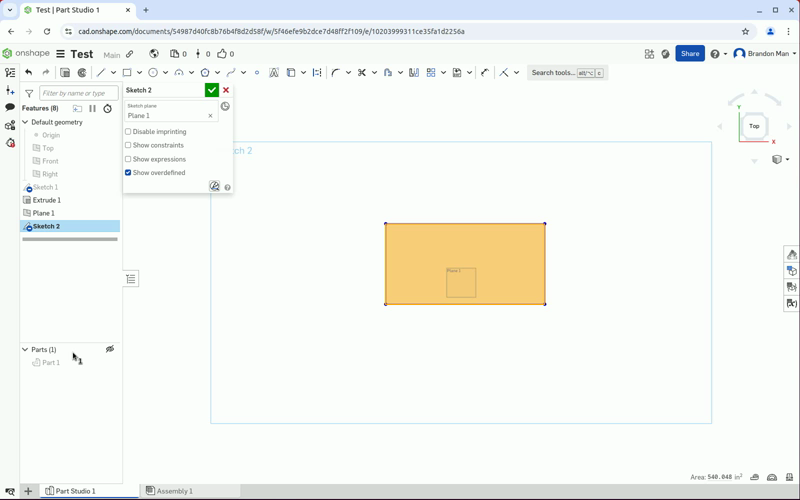
key(shift+y)
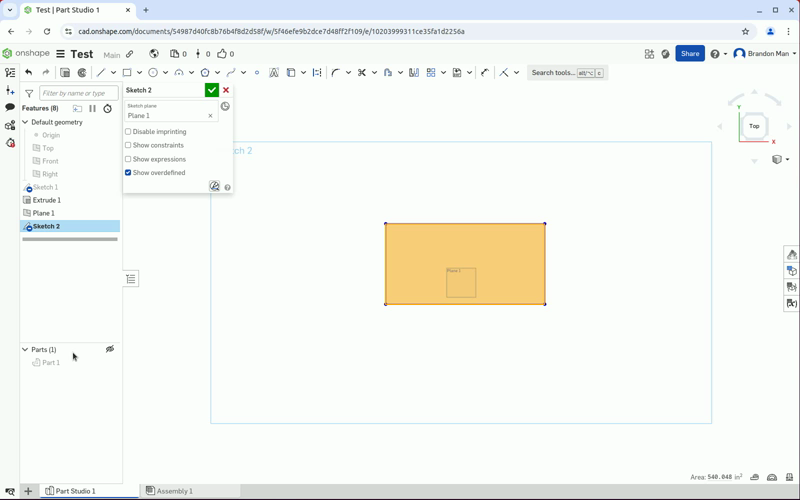
key(shift+e)
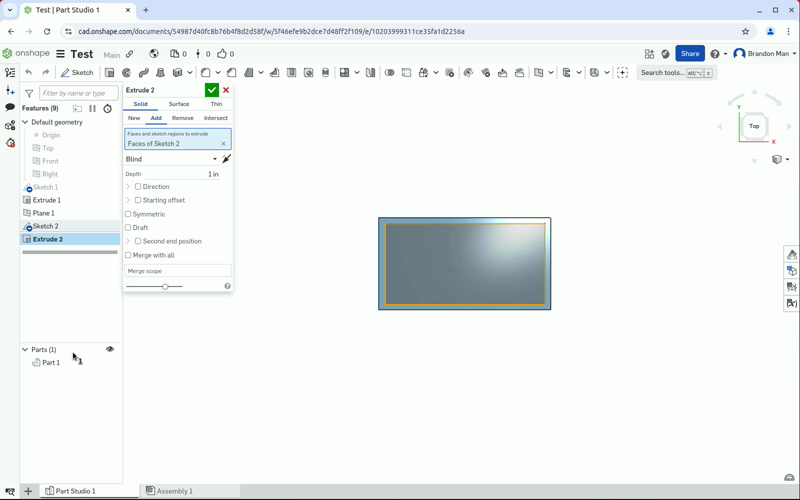
mouse_move(143, 106)
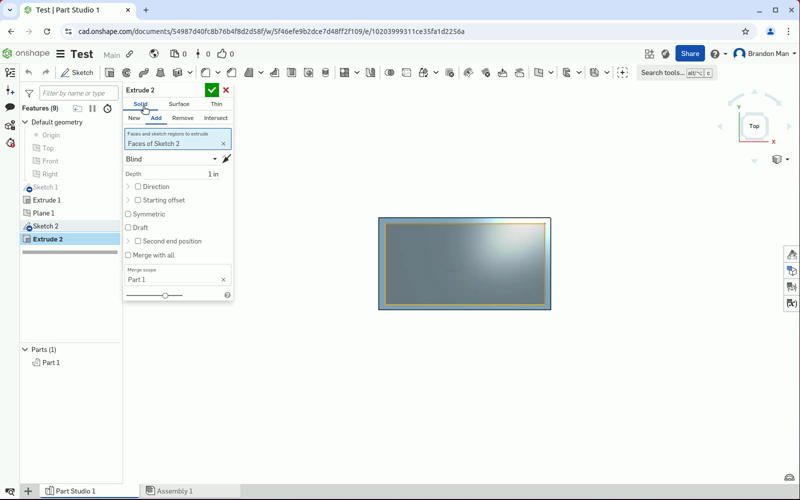
click(143, 106)
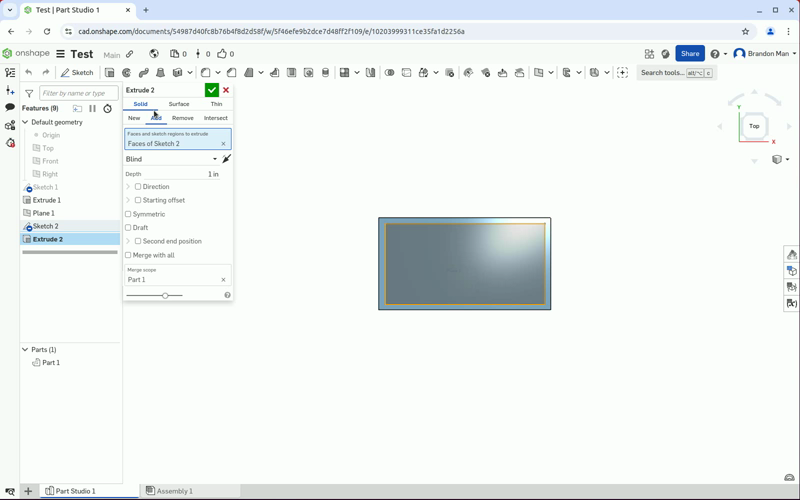
mouse_move(186, 120)
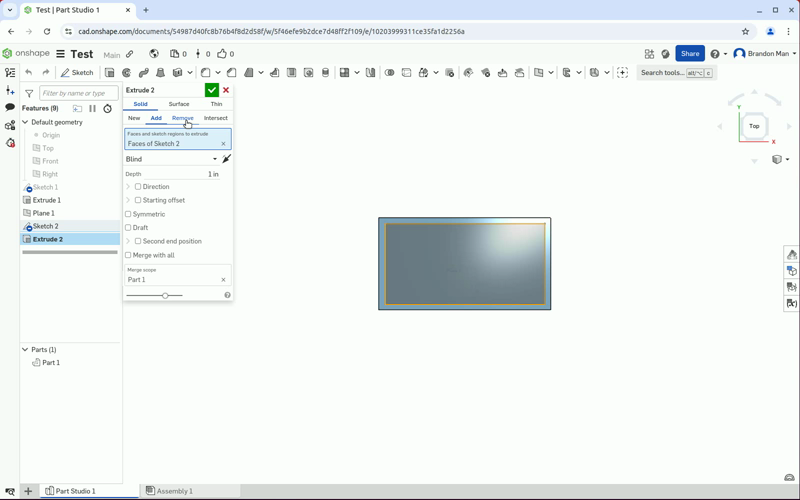
click(186, 120)
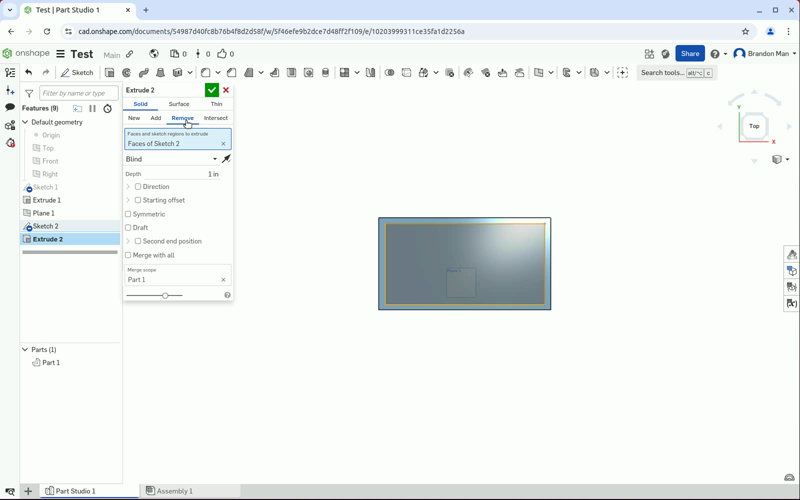
key(tab, 4)
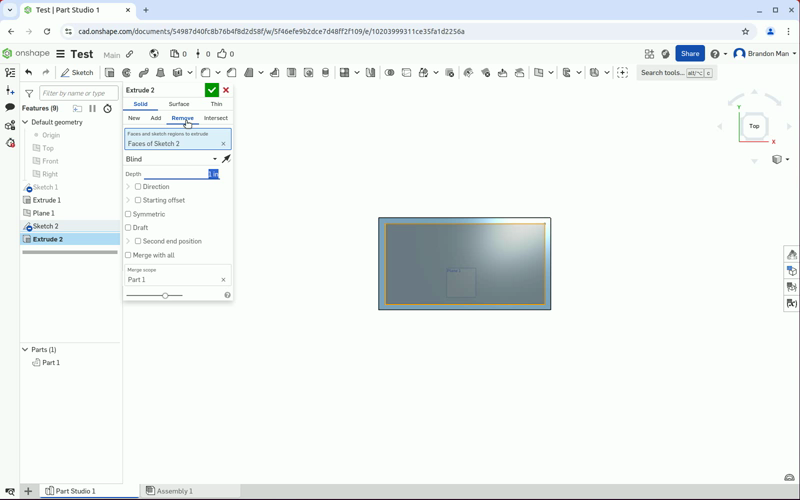
text(21.664)
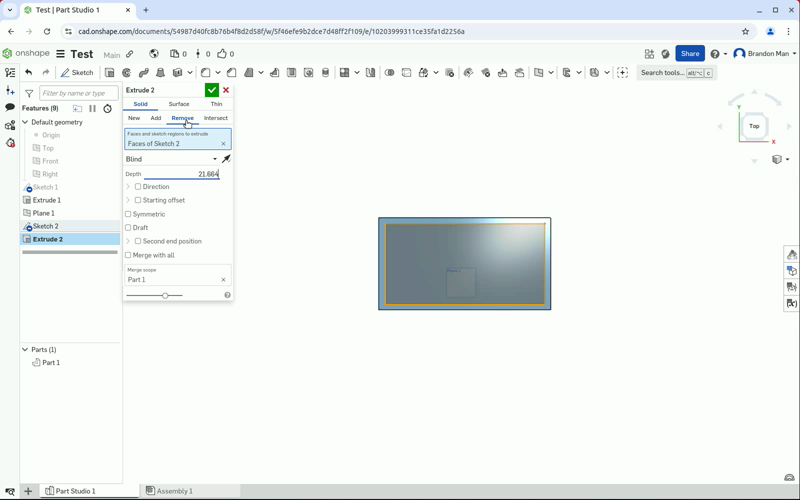
key(tab, 6)
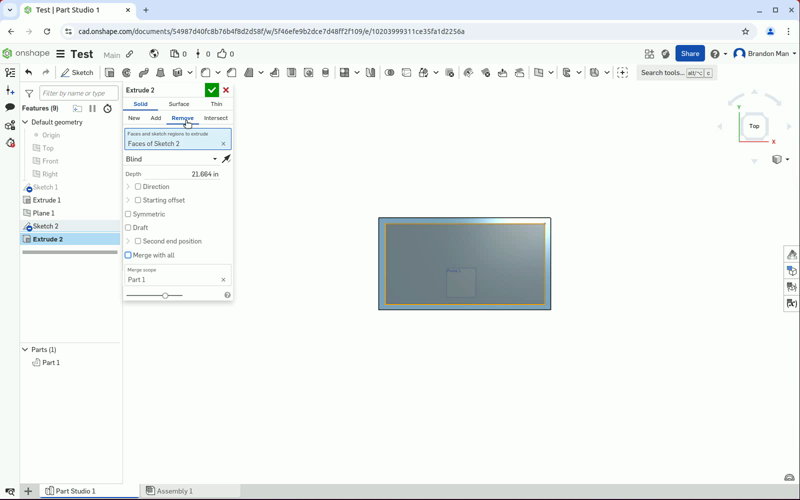
key(space)
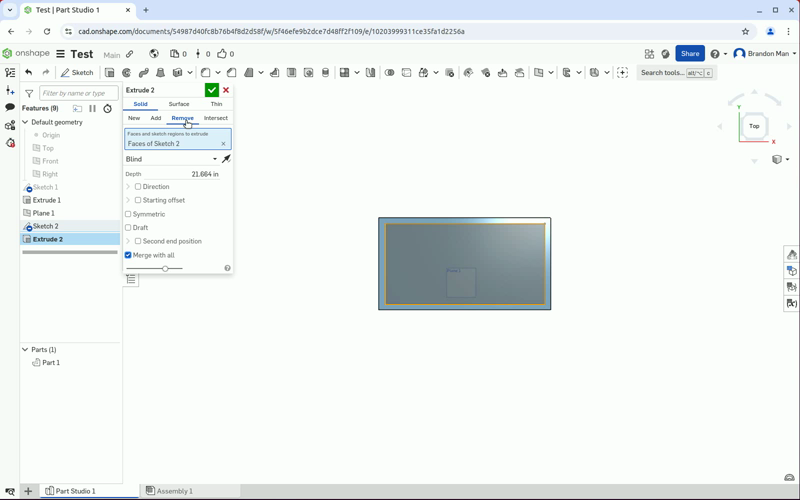
key(enter)
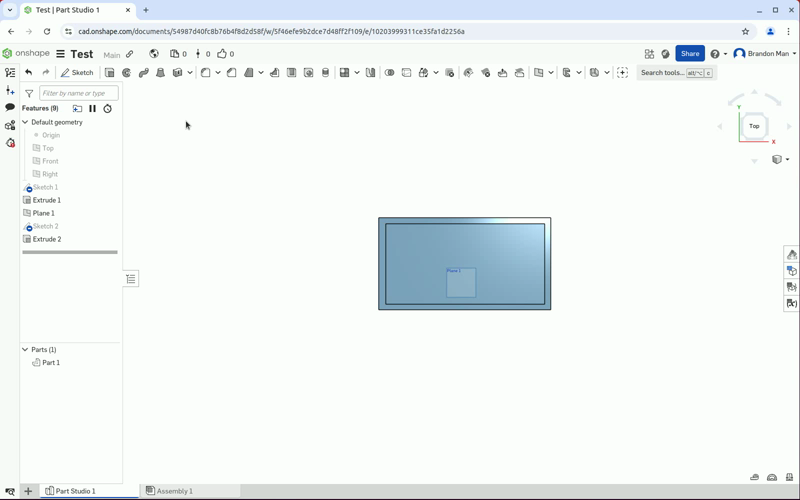
key(shift+h)
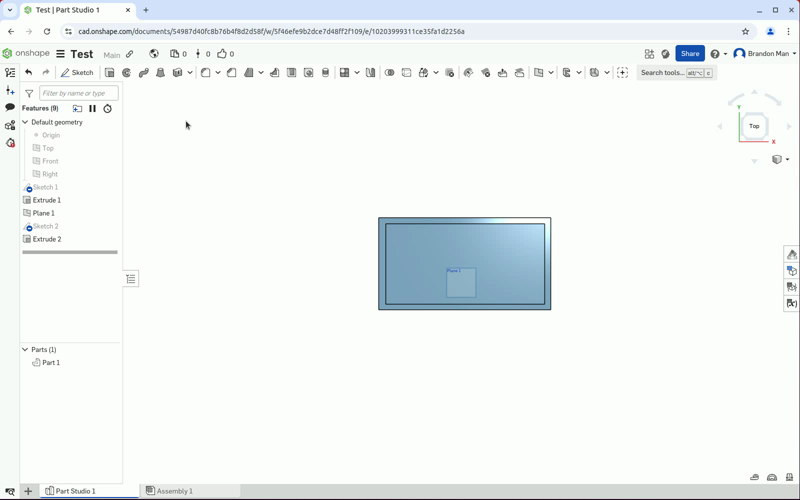
key(shift+h)
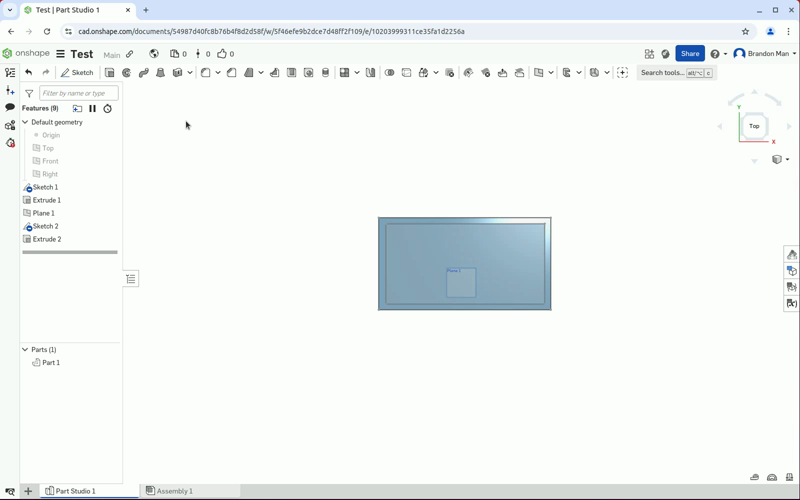
key(shift+7)
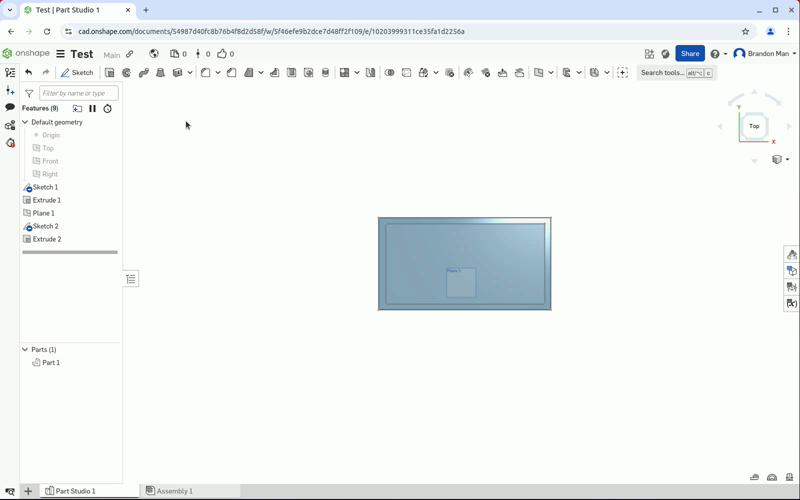
key(up, 3)
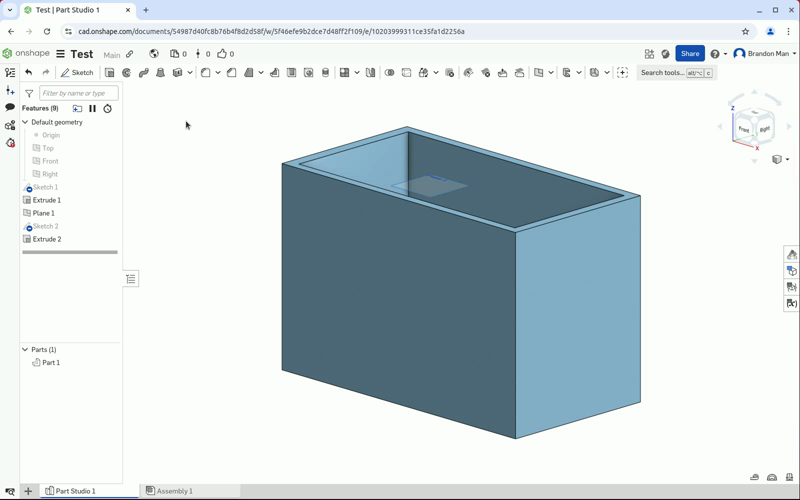
key(left, 3)
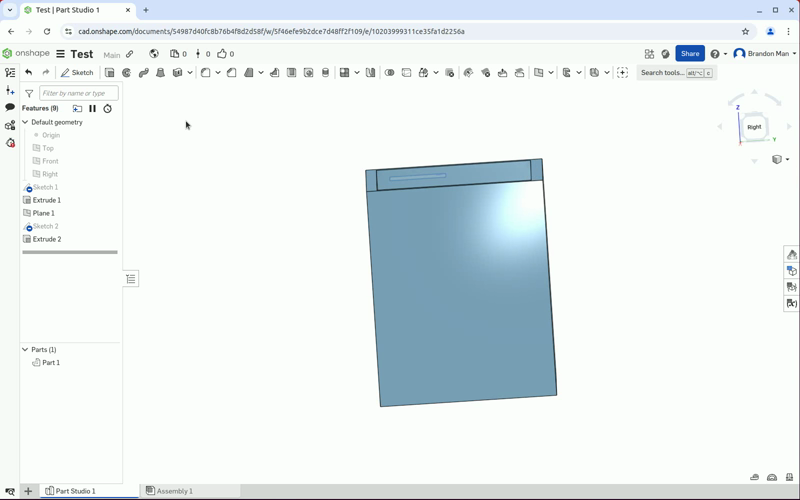
key(right, 3)
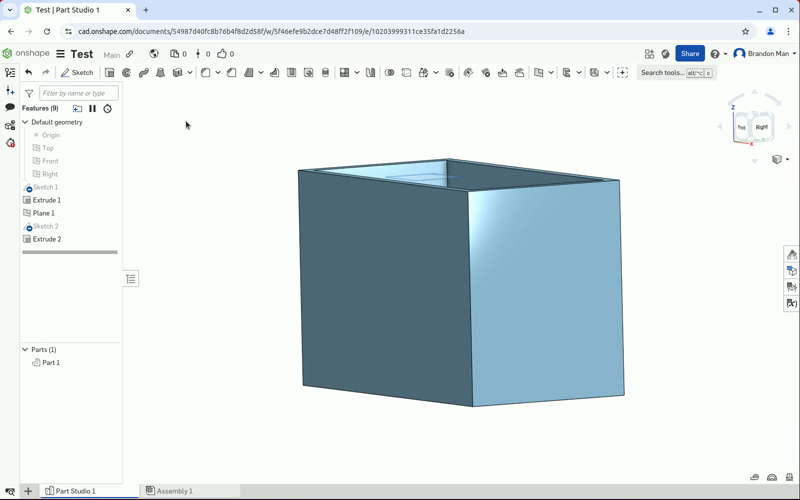
key(down, 3)
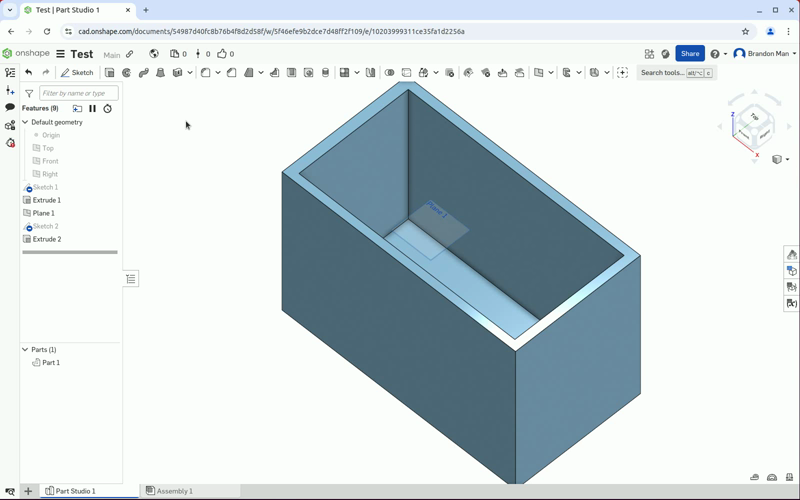
mouse_move(73, 189)
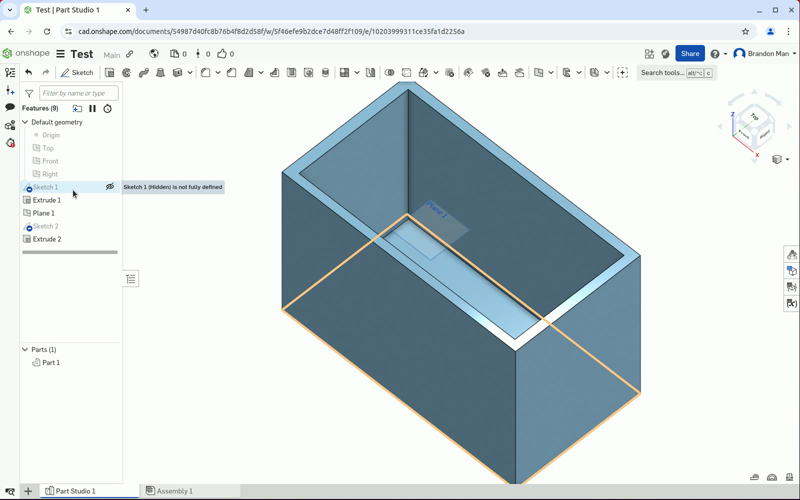
click(73, 189)